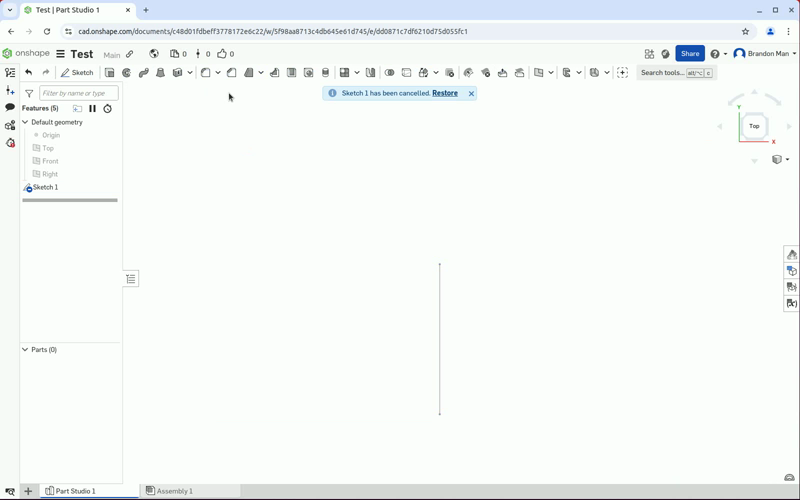
key(shift+h)
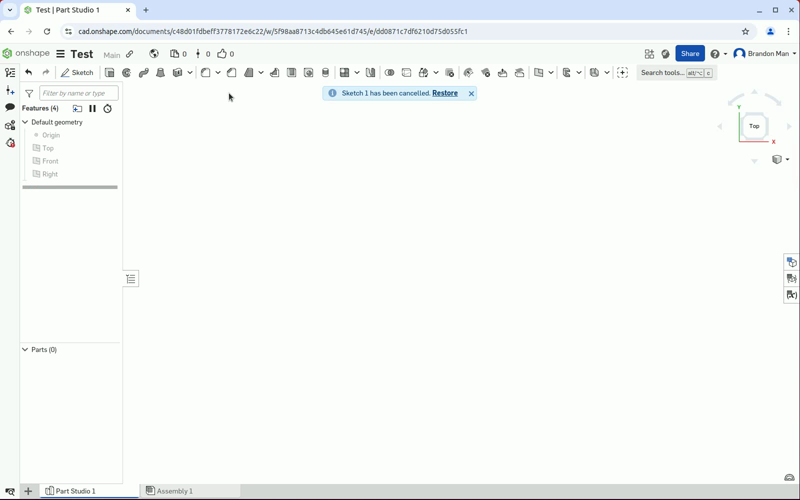
mouse_move(73, 352)
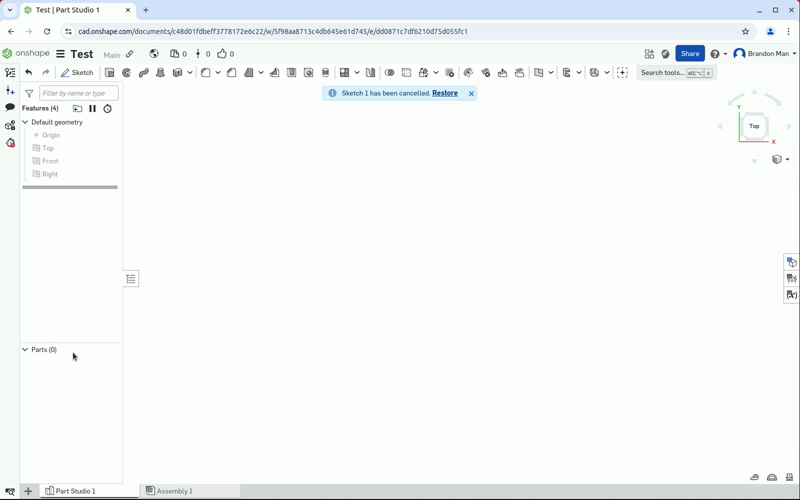
key(y)
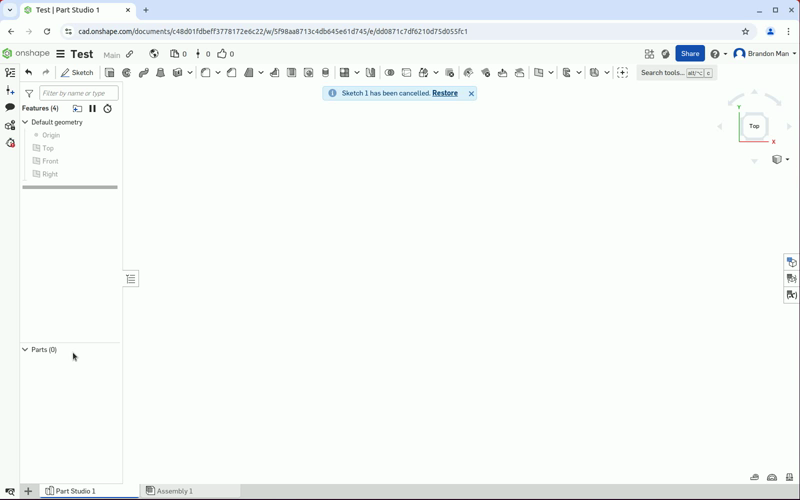
key(shift+p)
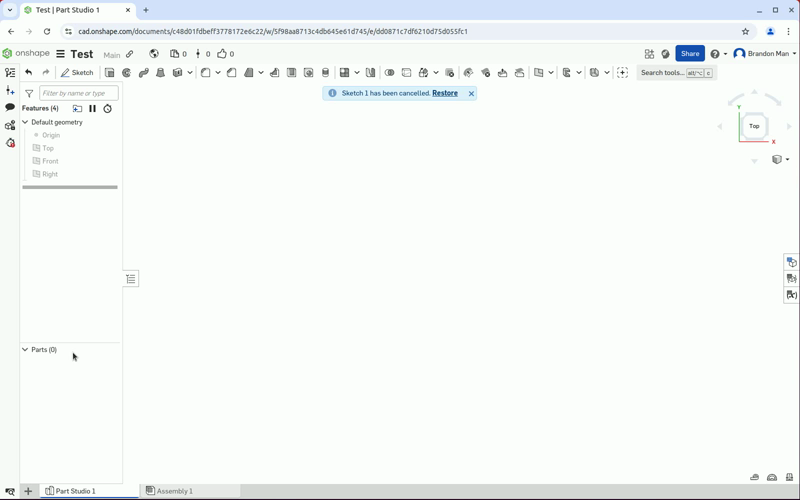
key(space)
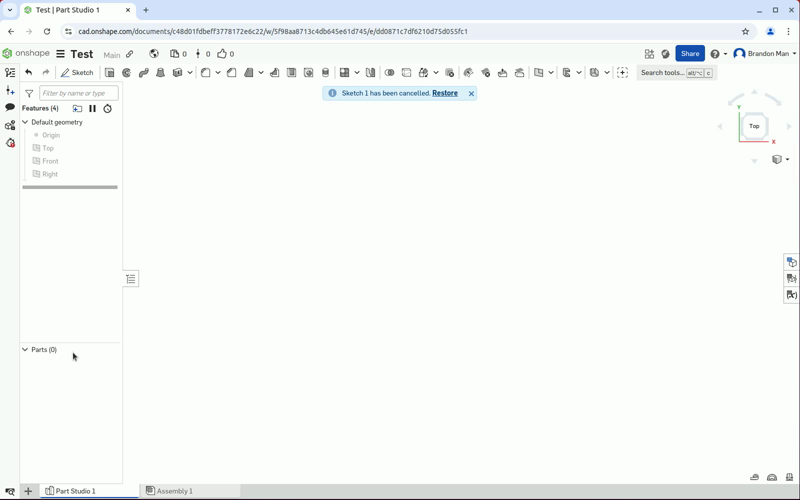
key_down(shift)
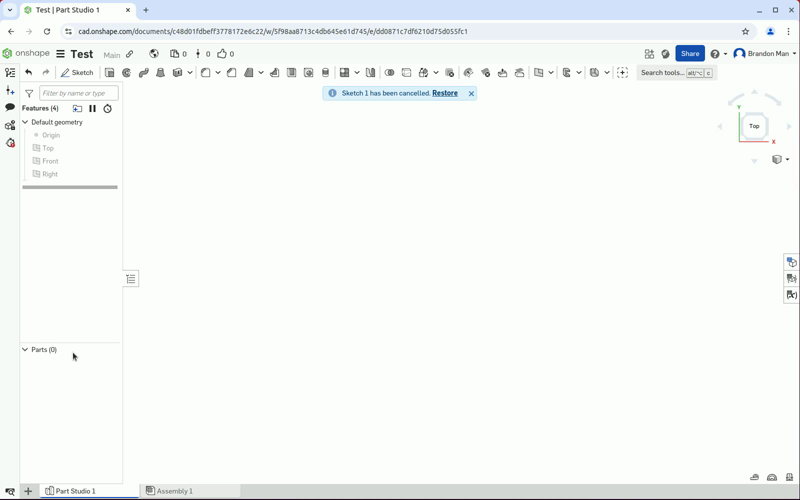
key(up)
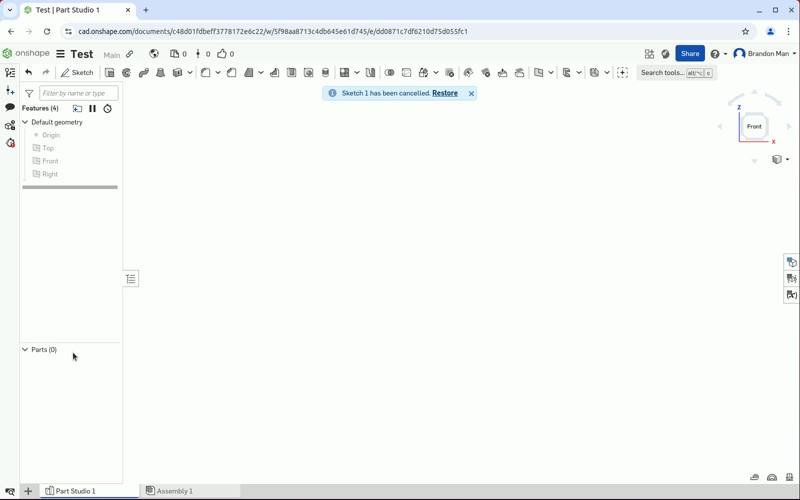
key_up(shift)
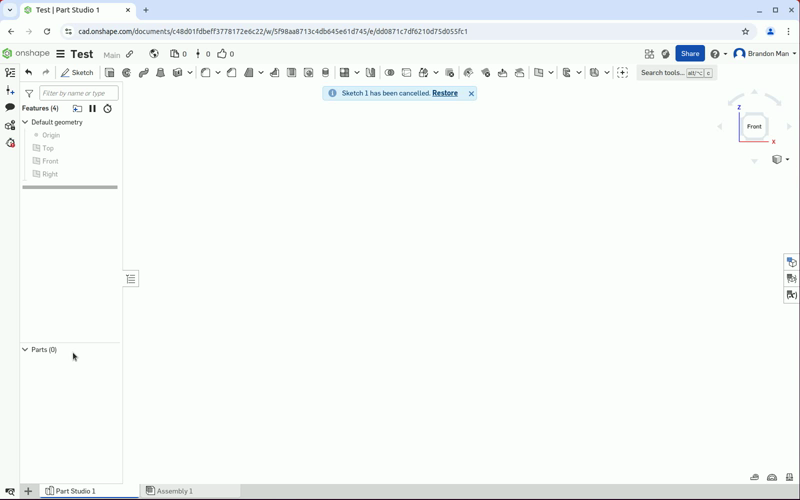
mouse_move(73, 352)
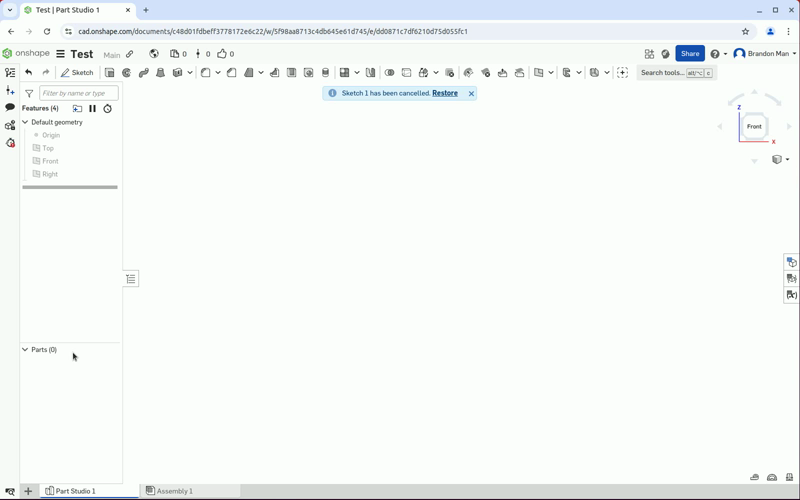
key(shift+y)
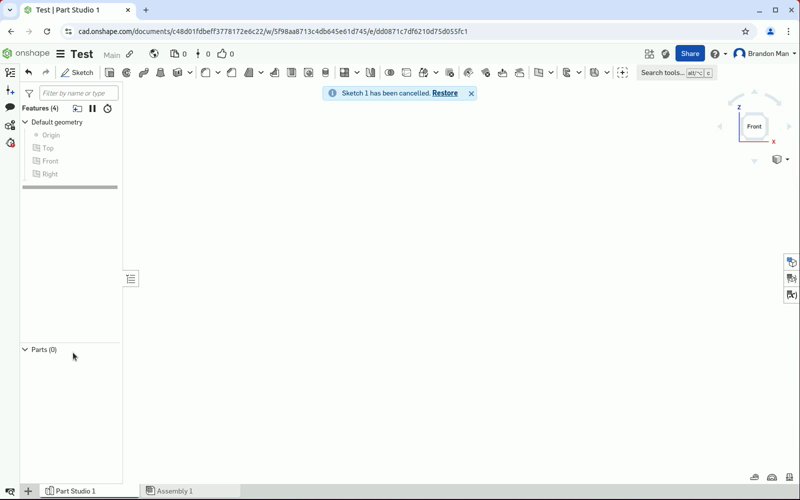
key(shift+s)
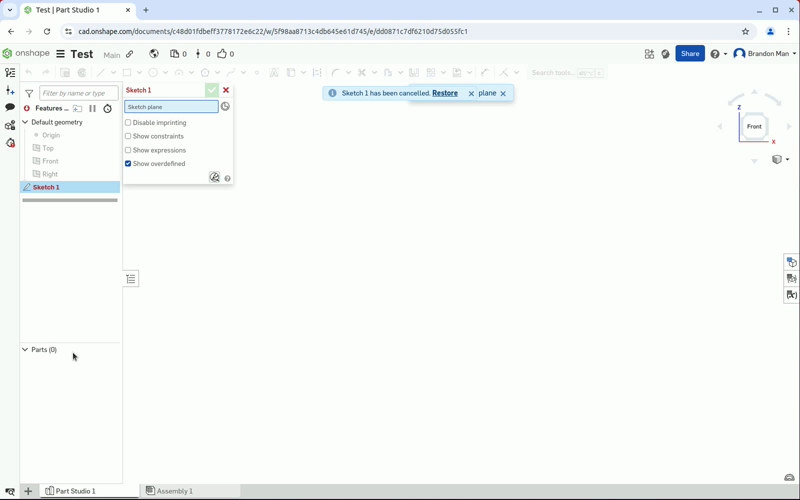
mouse_move(73, 163)
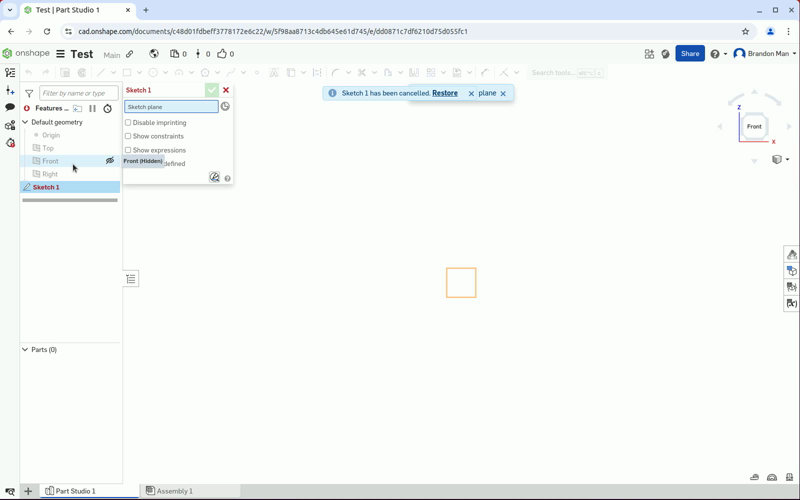
click(73, 163)
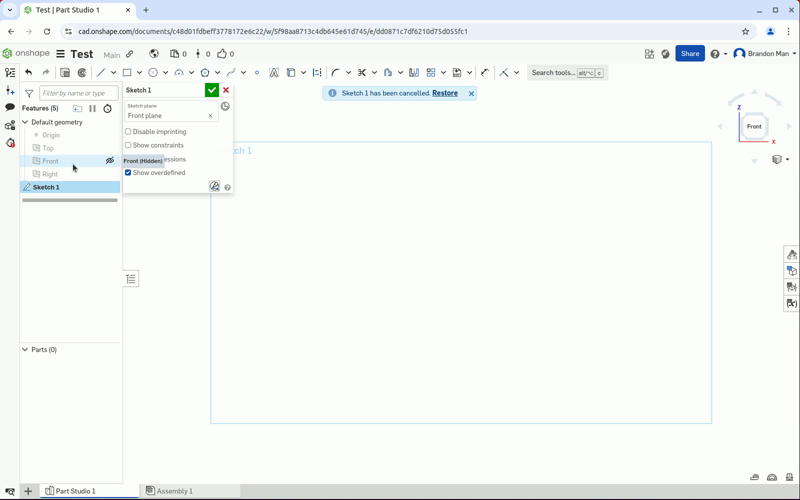
mouse_move(73, 352)
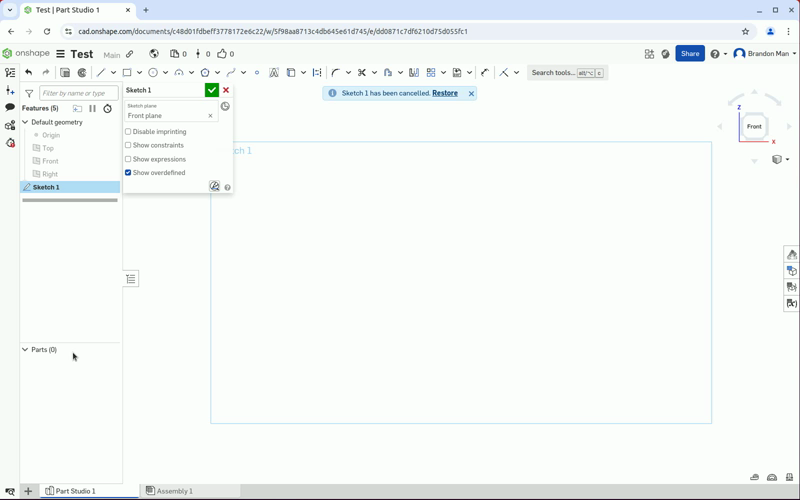
key(y)
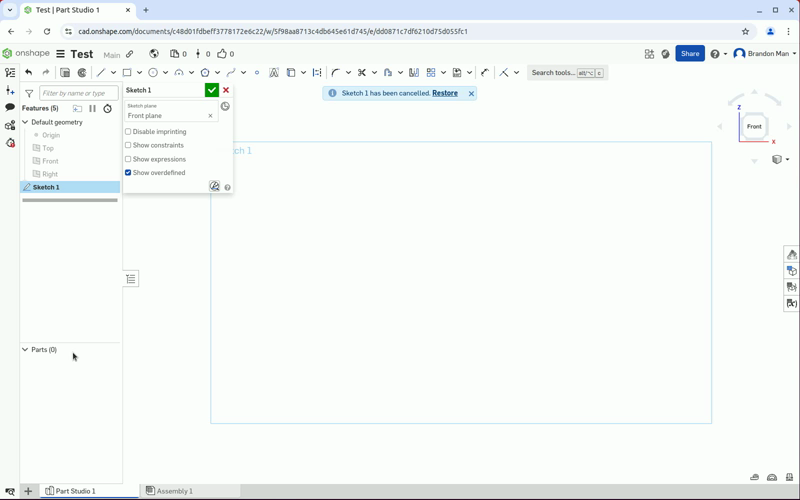
key(l)
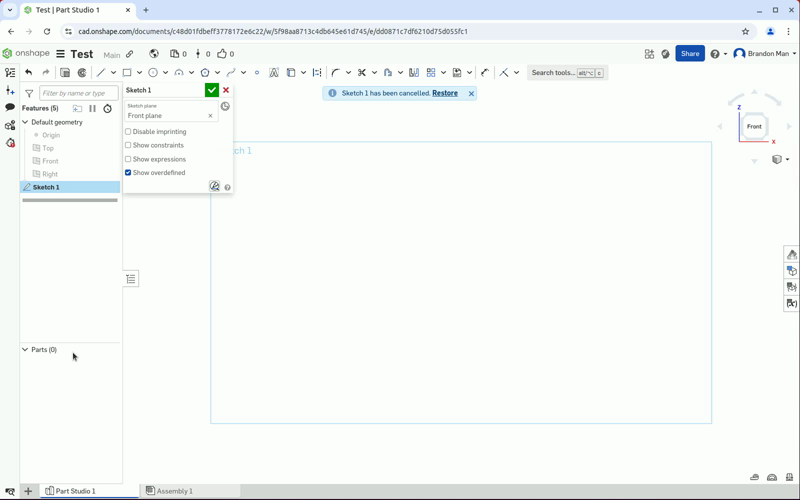
key_down(shift)
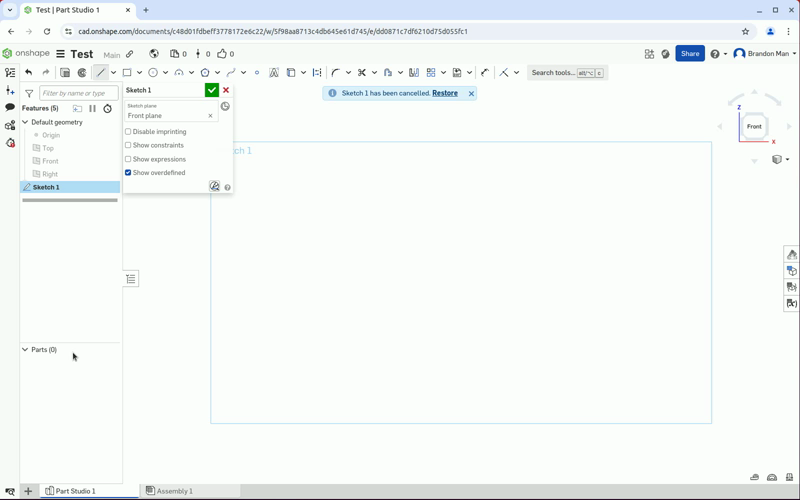
mouse_move(399, 273)
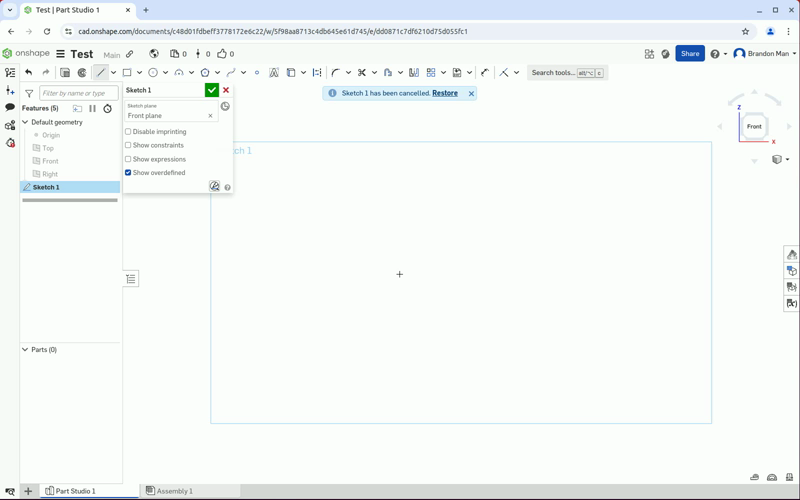
click(399, 273)
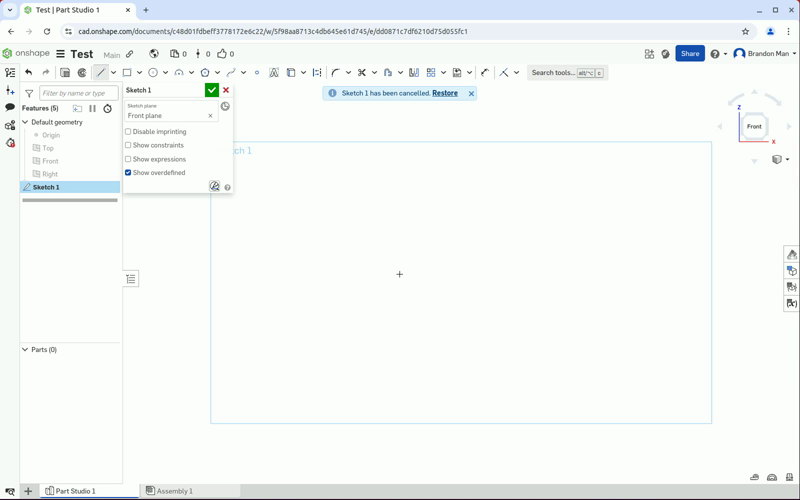
key_up(shift)
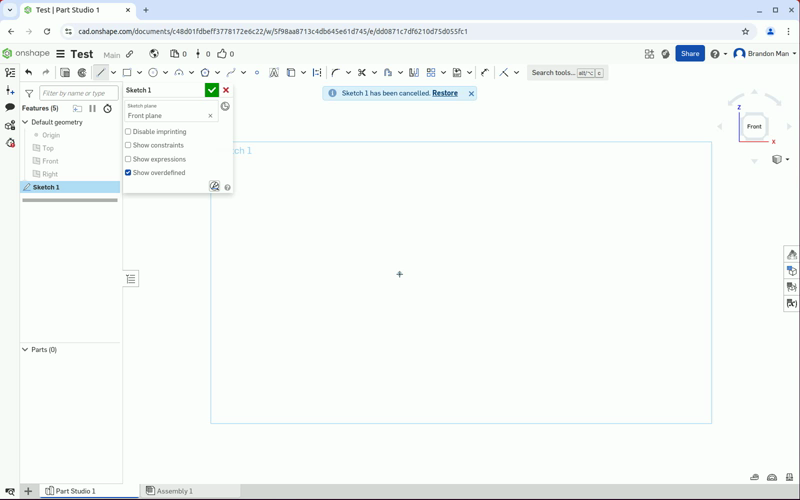
key_down(shift)
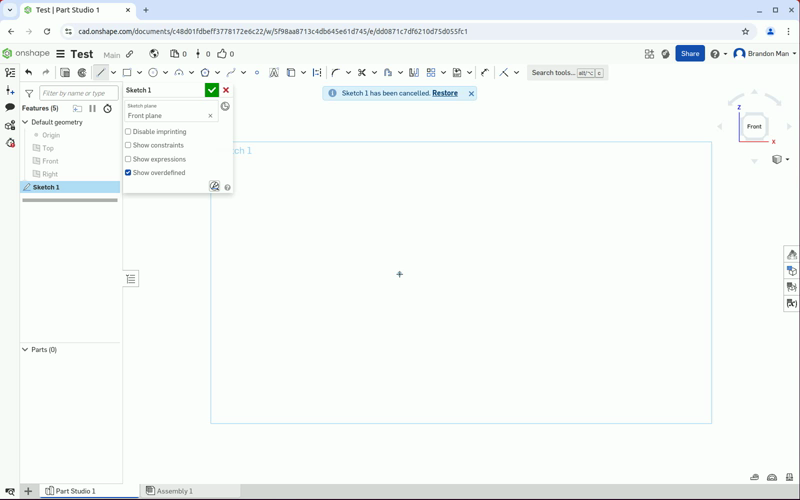
mouse_move(429, 273)
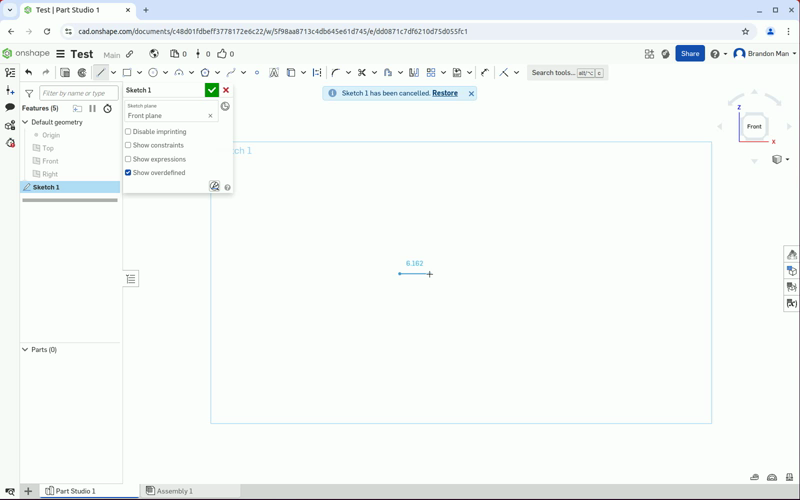
mouse_move(406, 273)
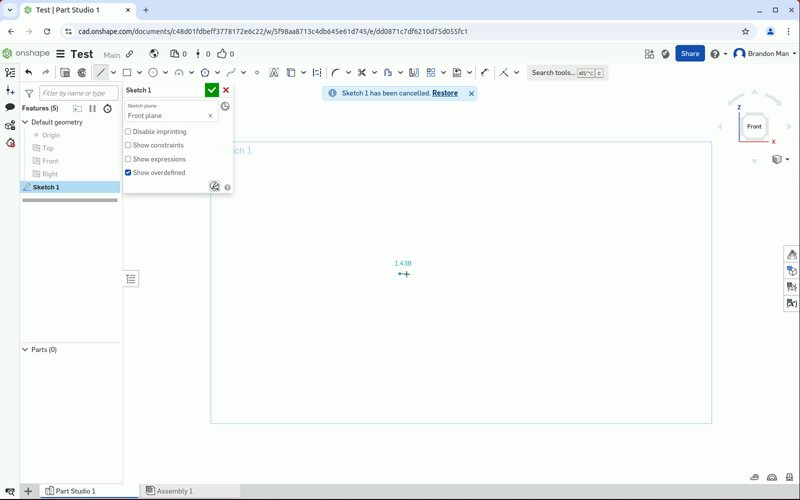
scroll(6)
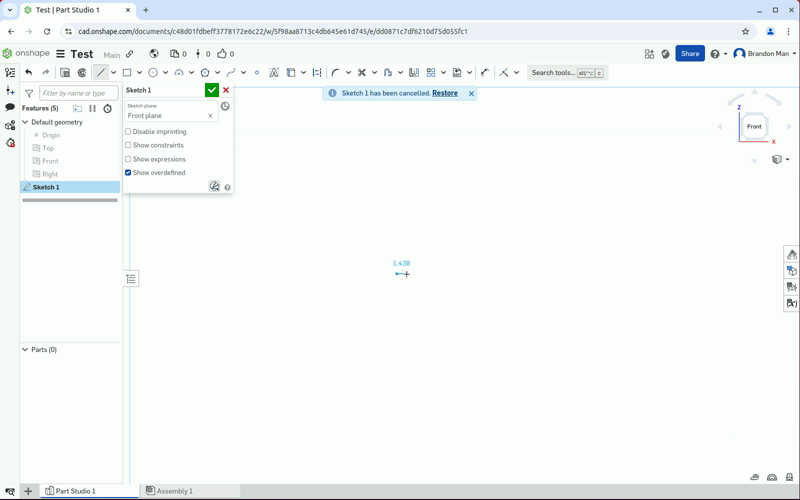
scroll(6)
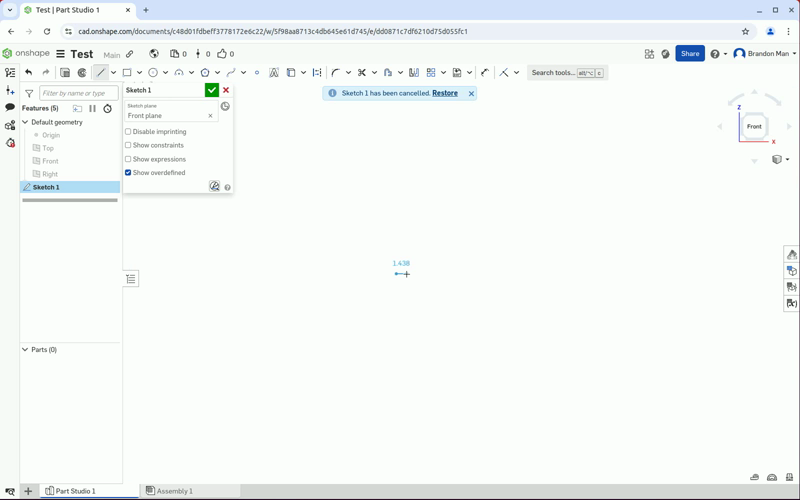
scroll(6)
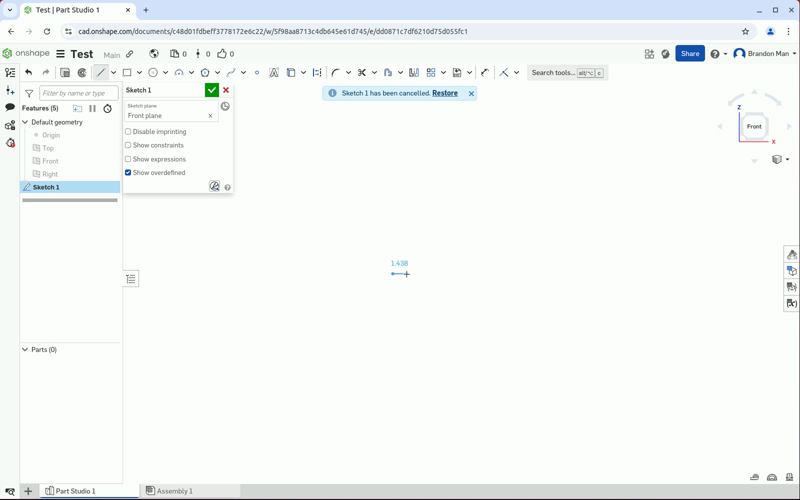
scroll(6)
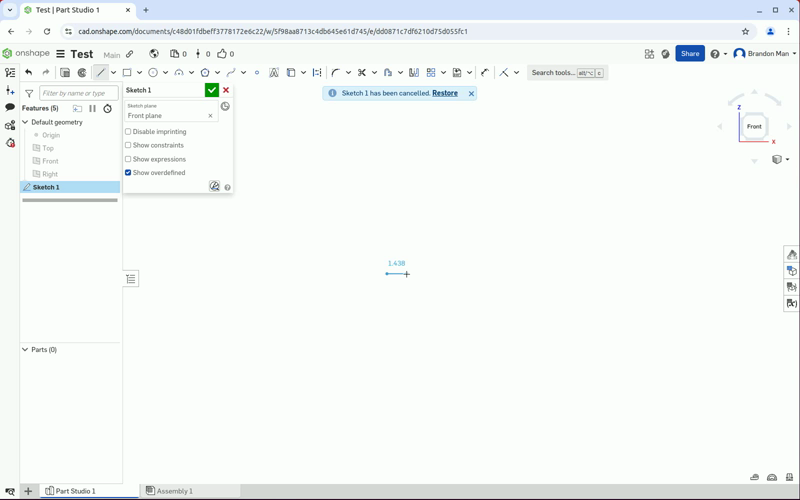
scroll(6)
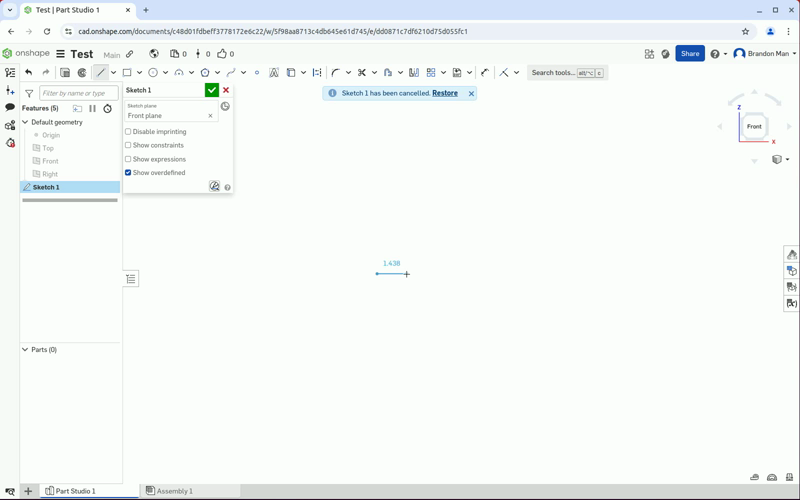
scroll(6)
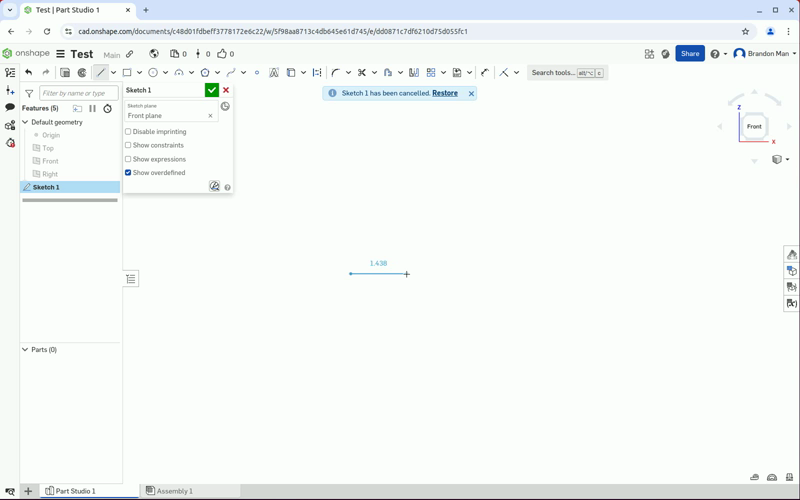
scroll(6)
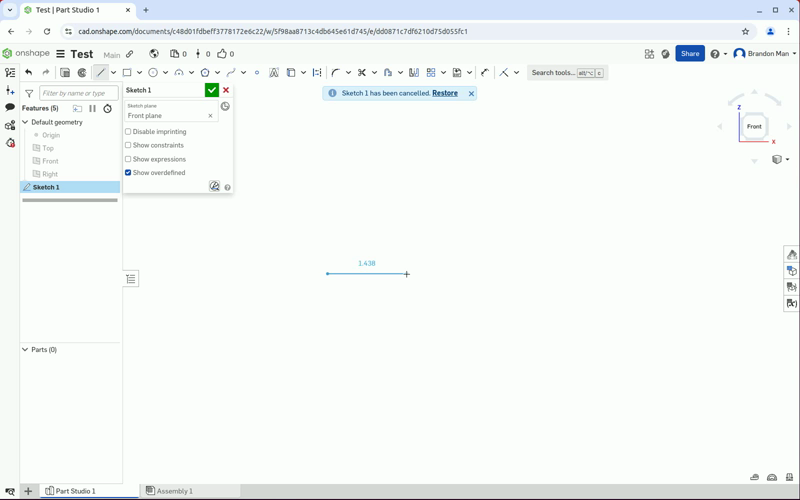
click(406, 273)
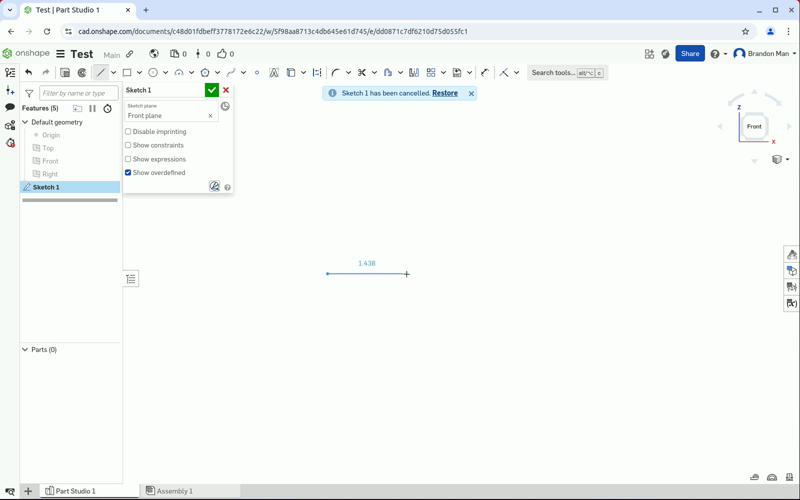
scroll(-6)
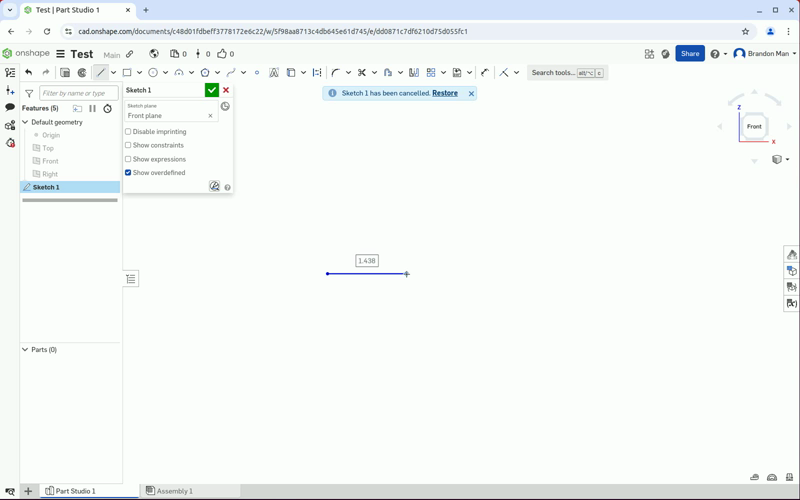
scroll(-6)
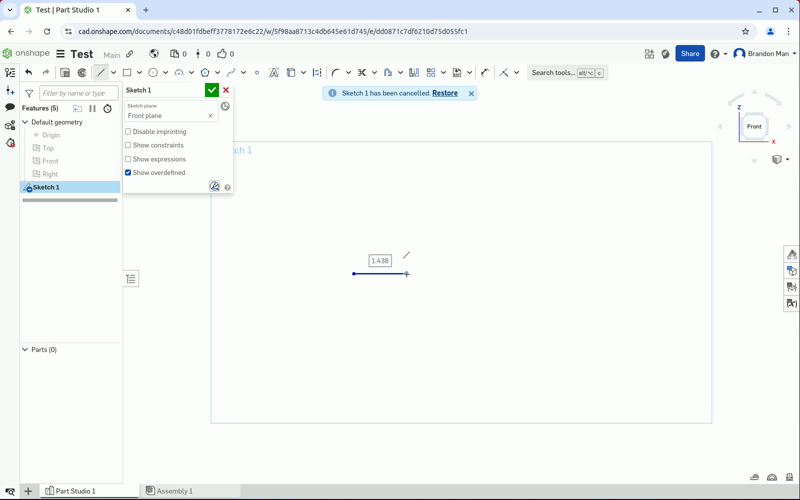
scroll(-6)
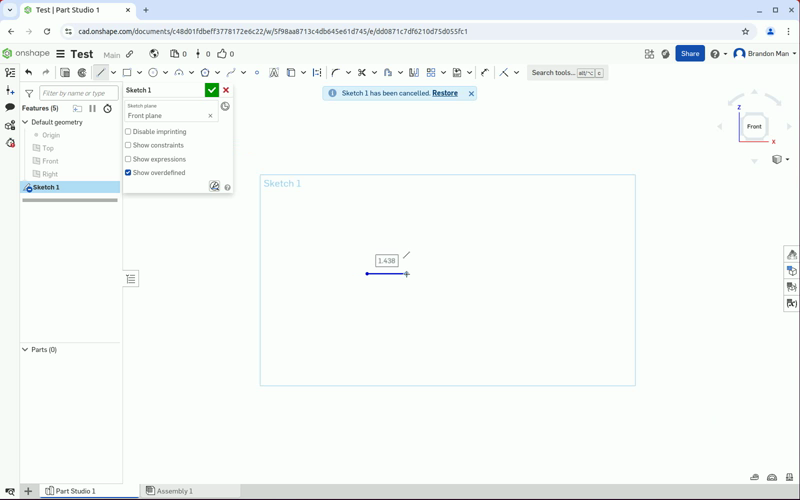
scroll(-6)
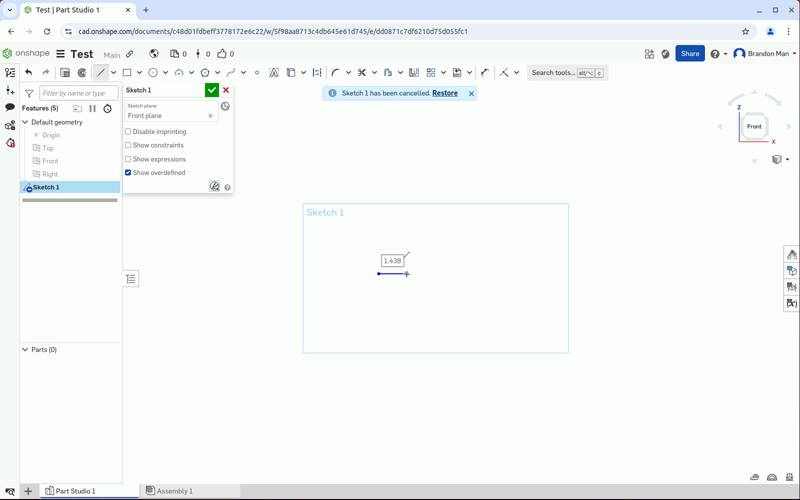
scroll(-6)
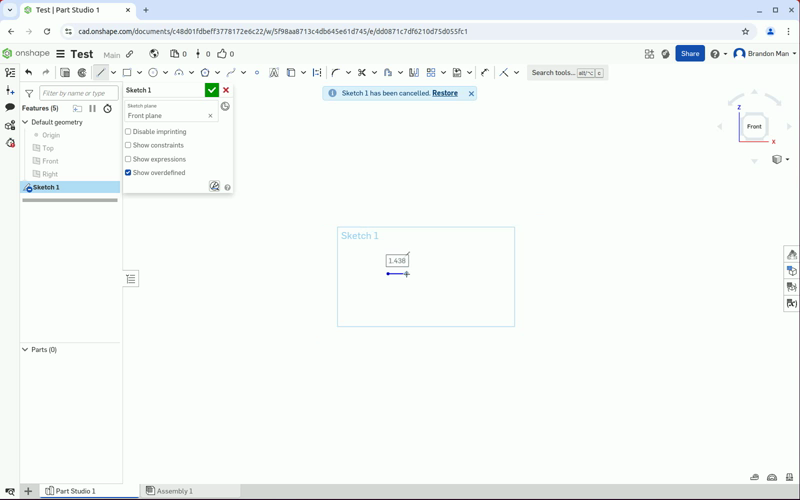
scroll(-6)
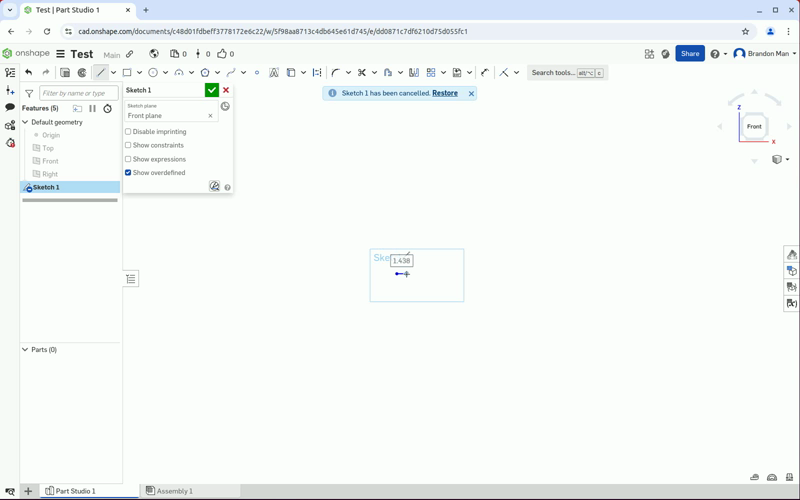
scroll(-6)
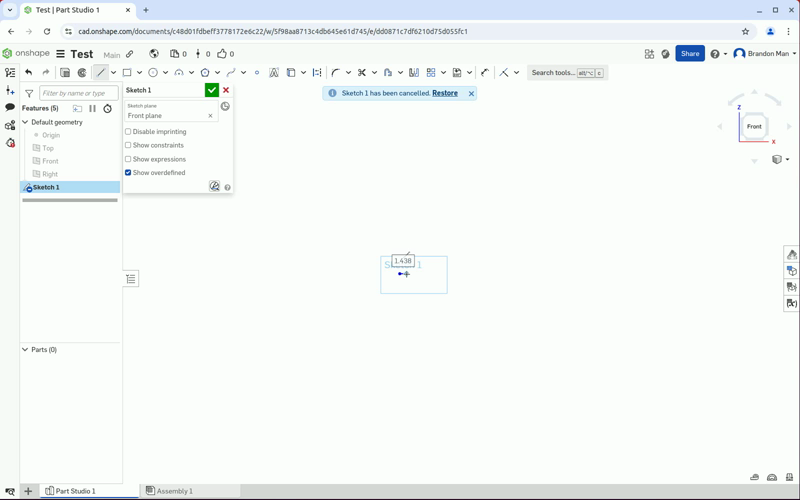
key_up(shift)
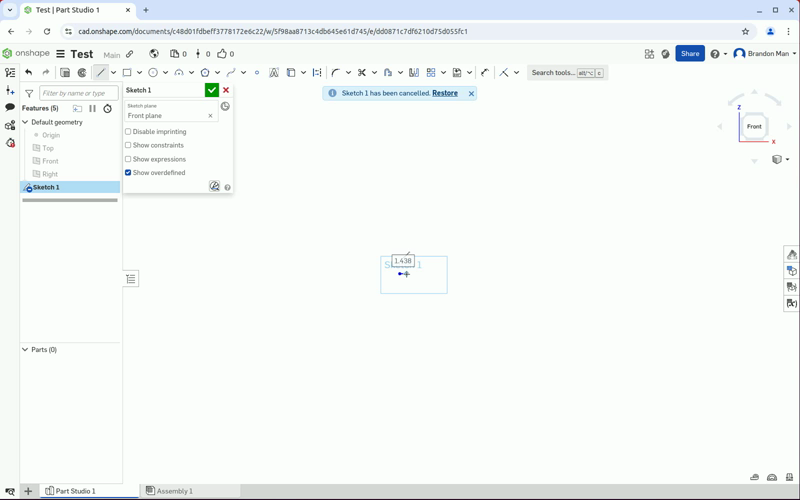
key_down(shift)
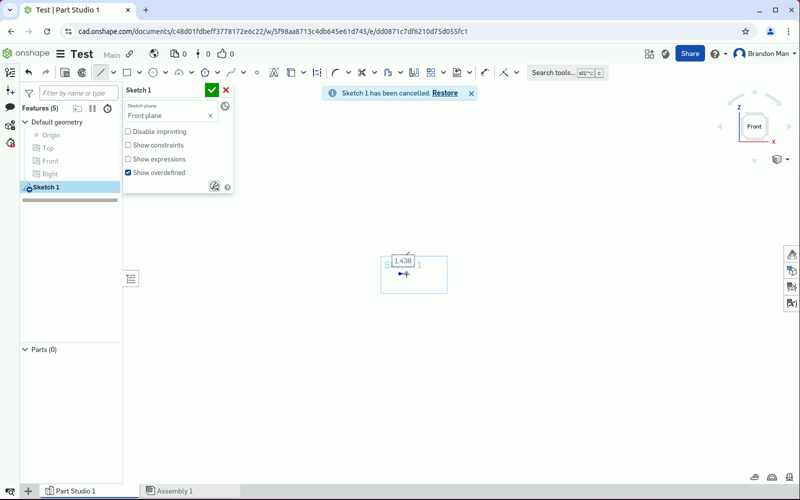
mouse_move(436, 273)
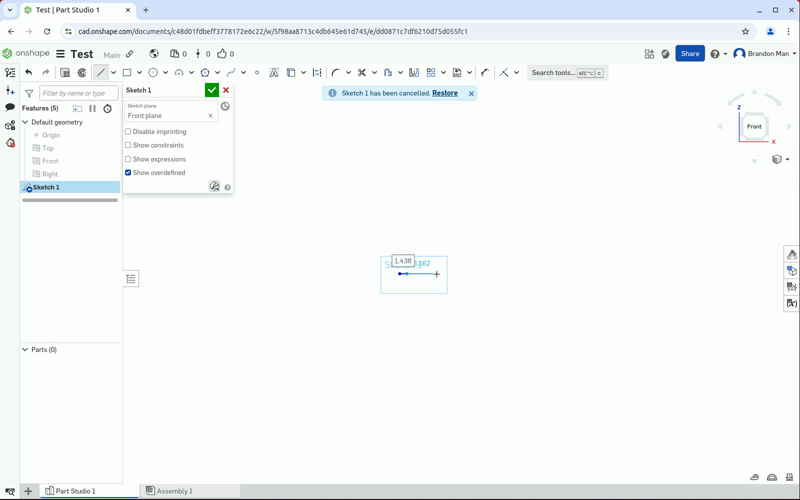
mouse_move(406, 266)
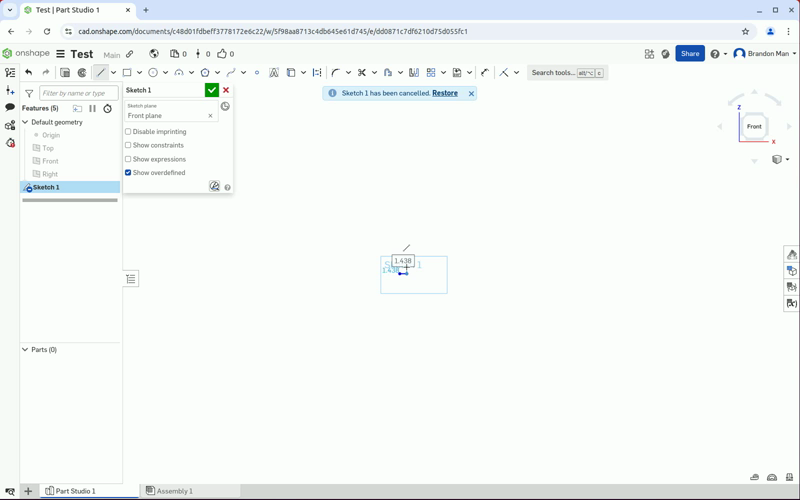
scroll(6)
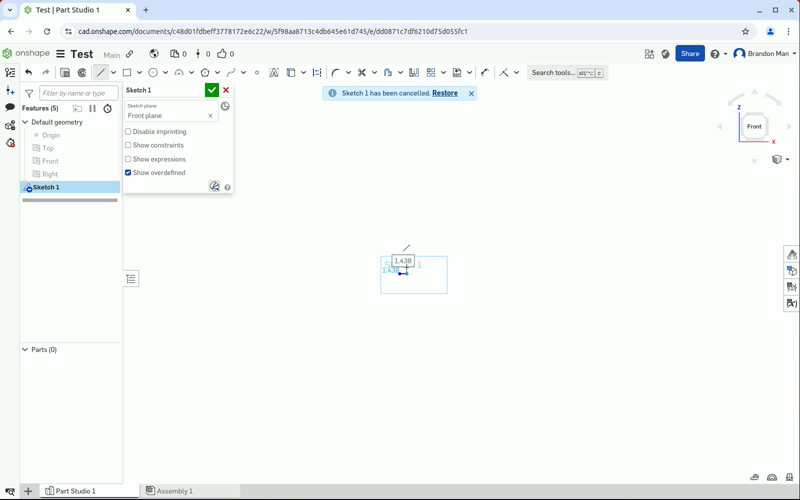
scroll(6)
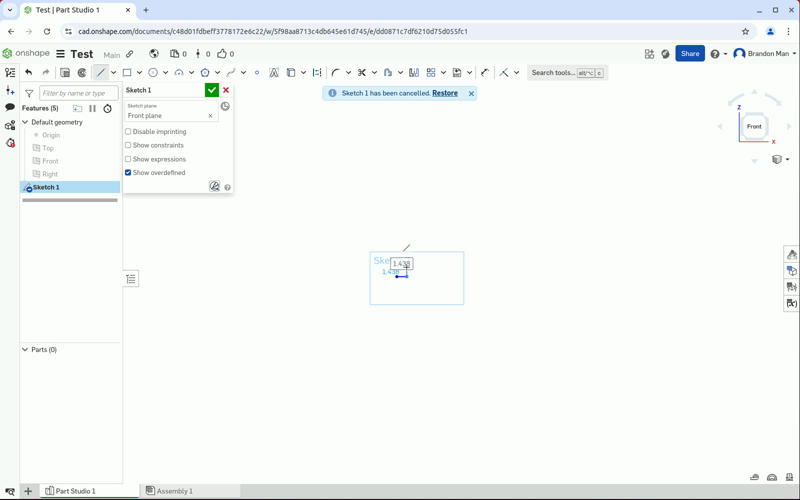
scroll(6)
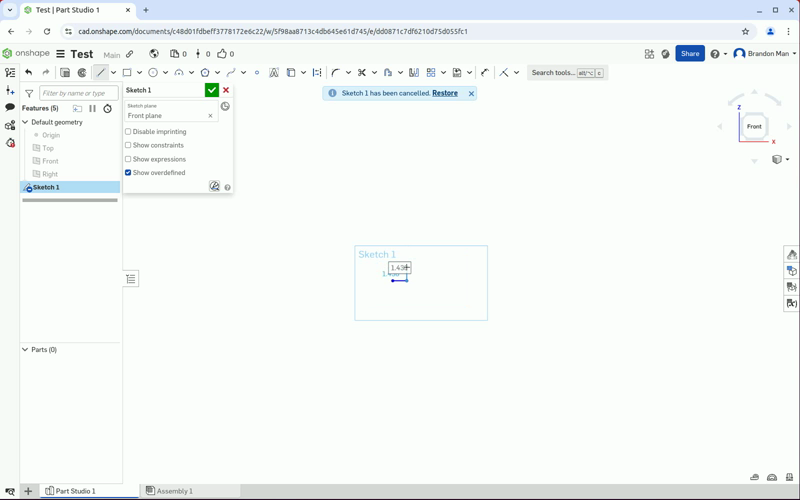
scroll(6)
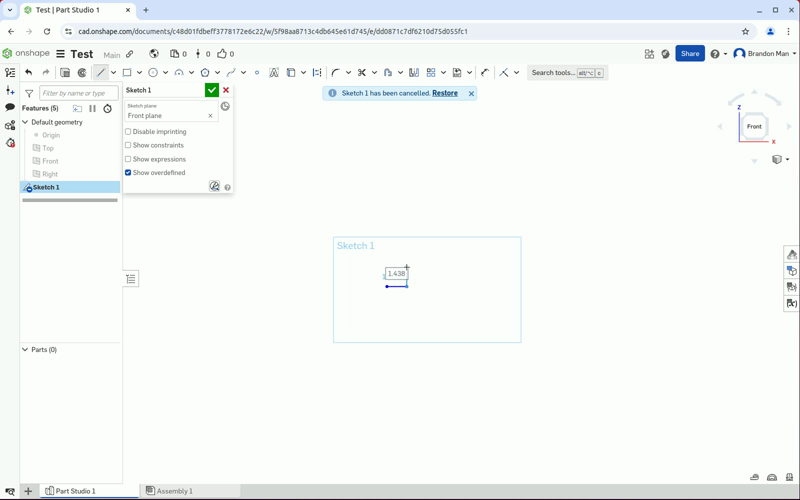
scroll(6)
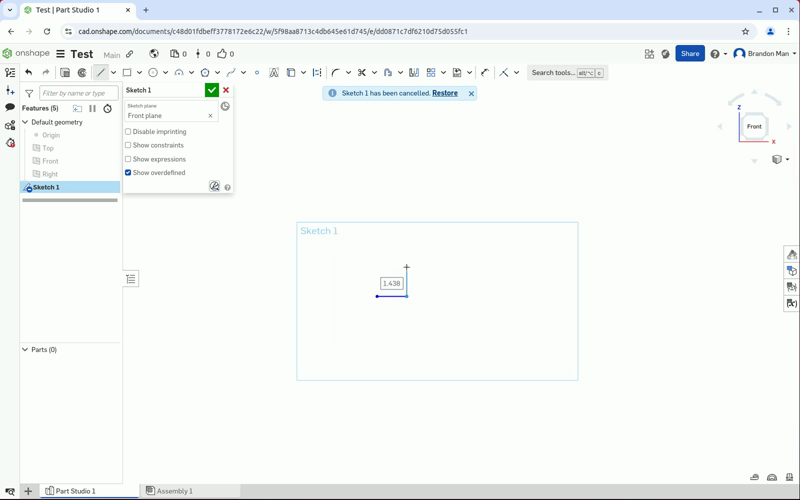
scroll(6)
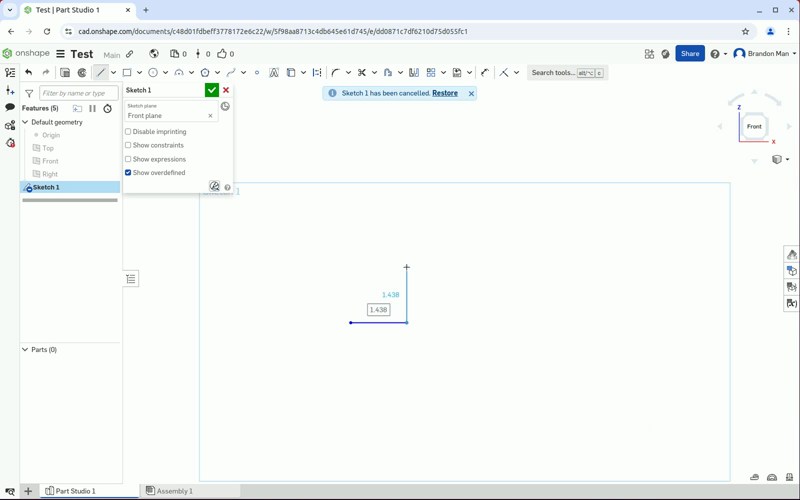
scroll(6)
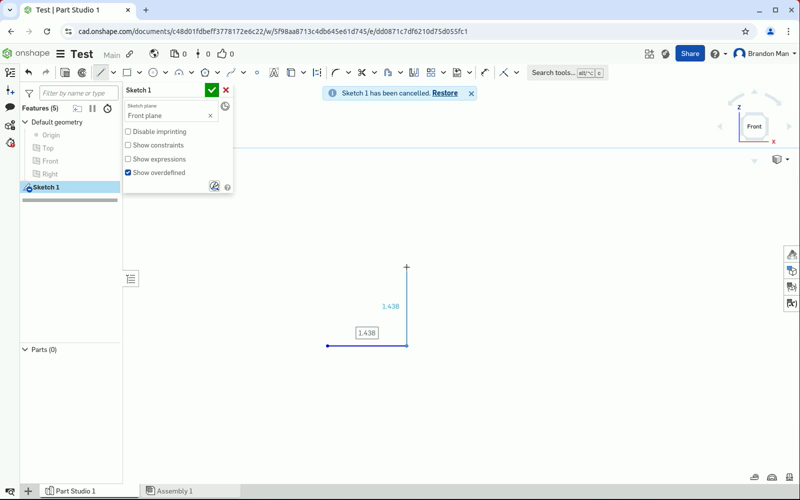
click(406, 266)
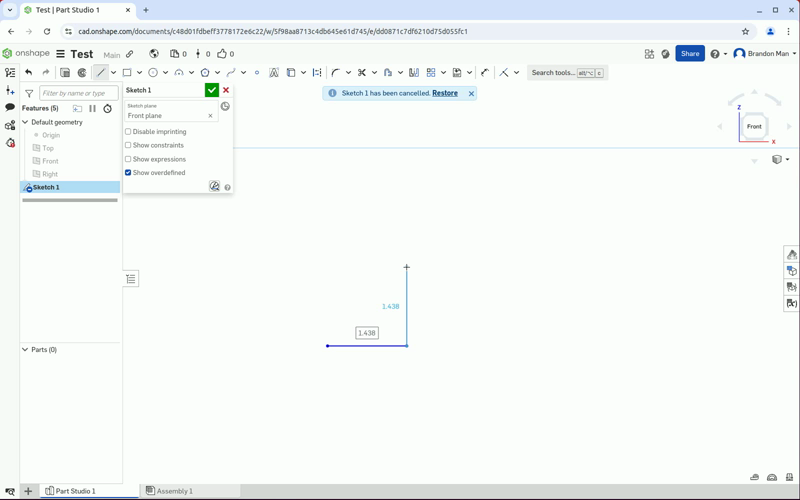
scroll(-6)
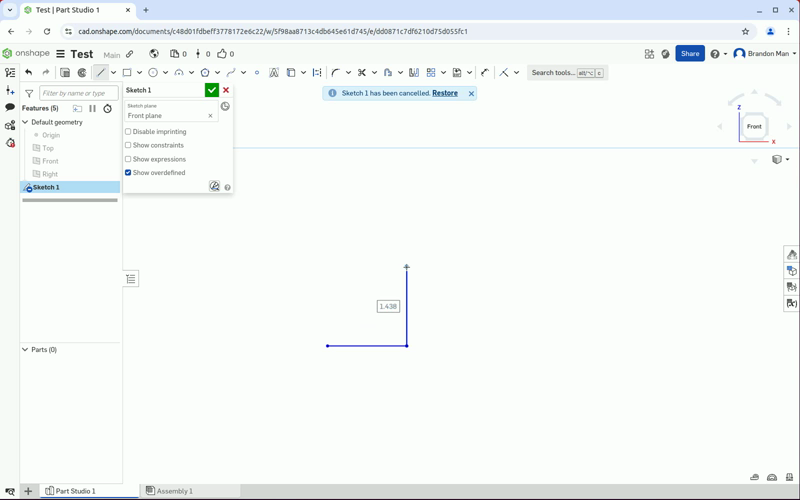
scroll(-6)
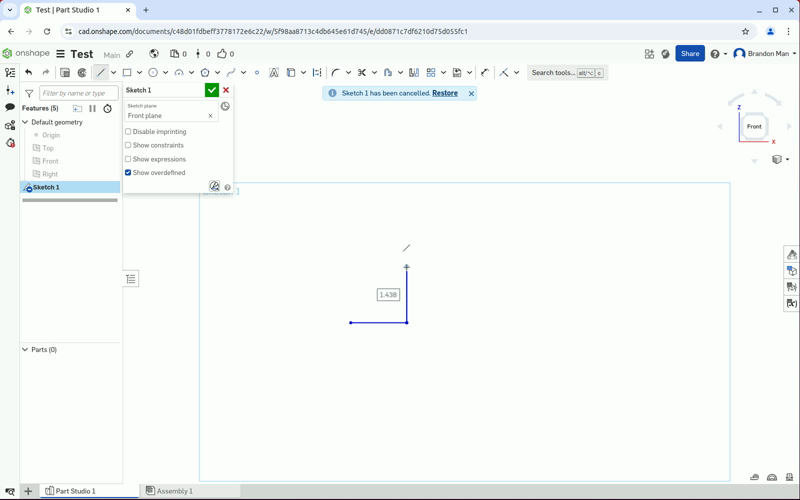
scroll(-6)
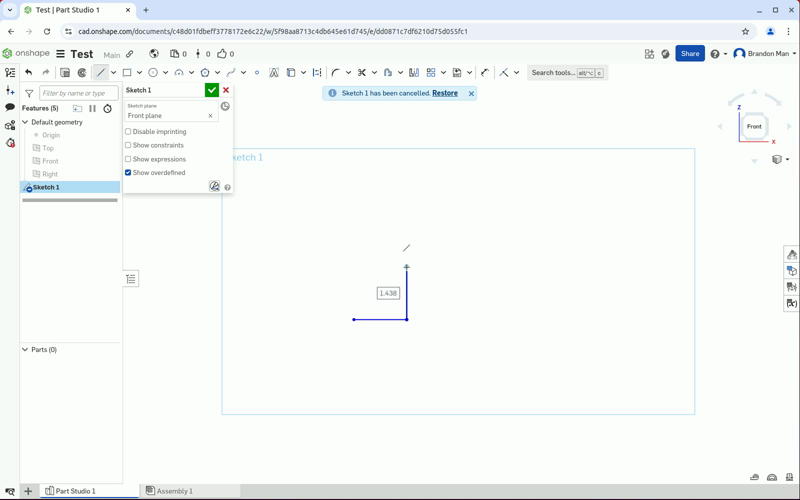
scroll(-6)
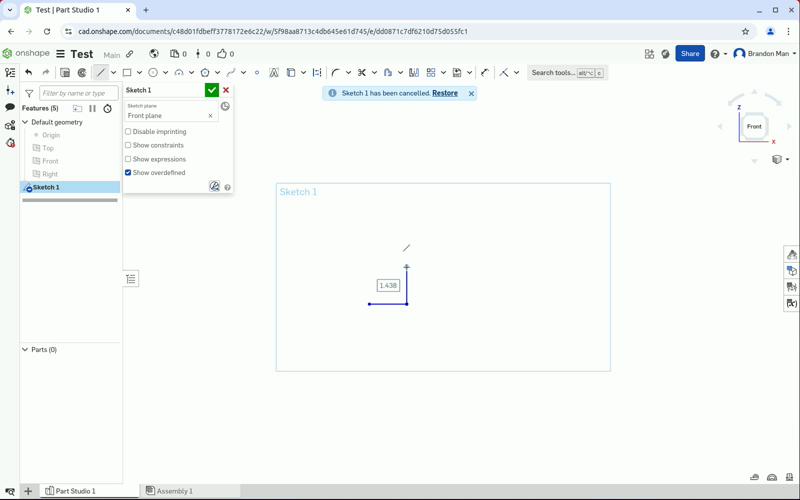
scroll(-6)
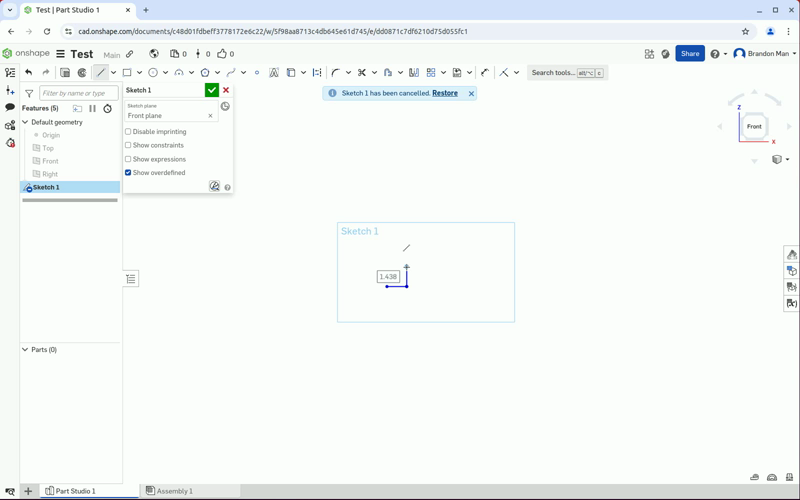
scroll(-6)
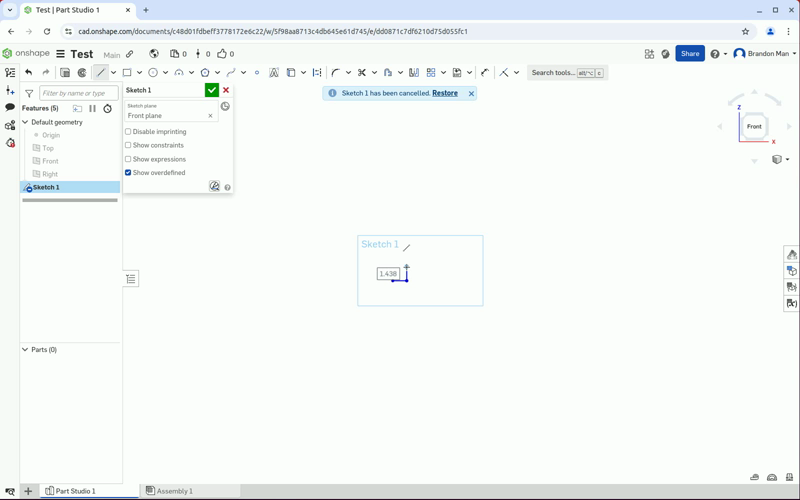
scroll(-6)
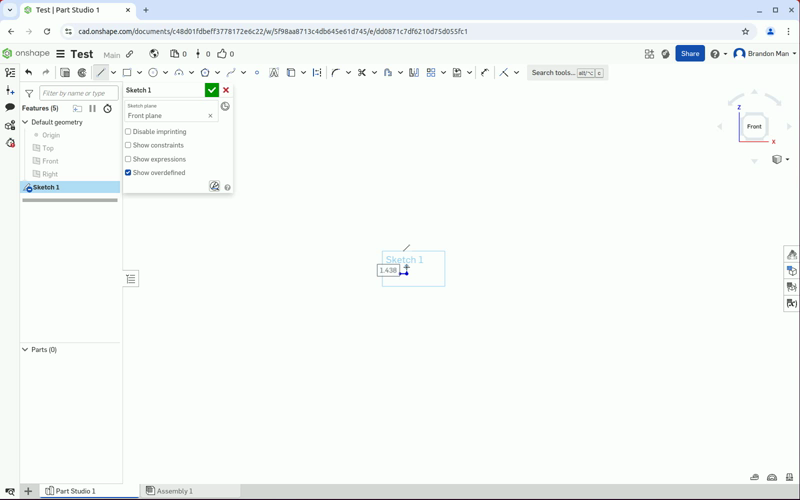
key_up(shift)
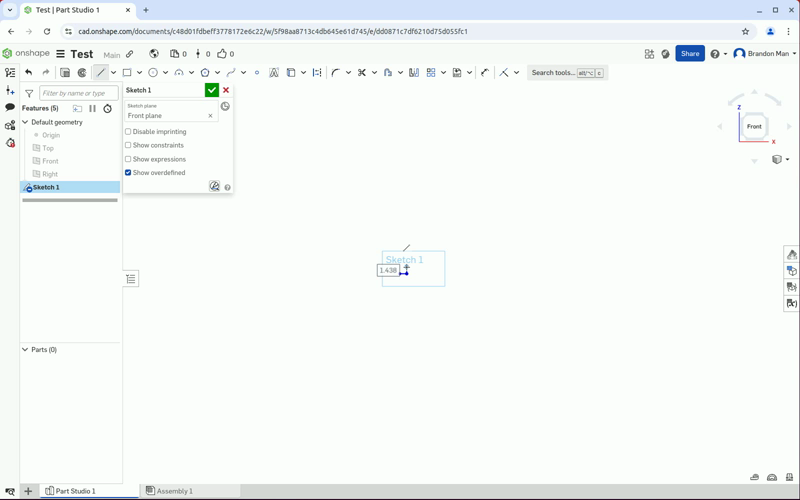
key_down(shift)
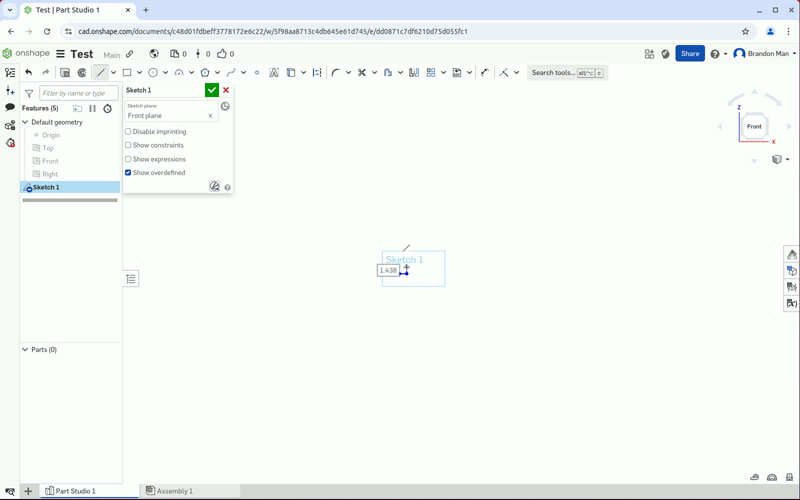
mouse_move(436, 266)
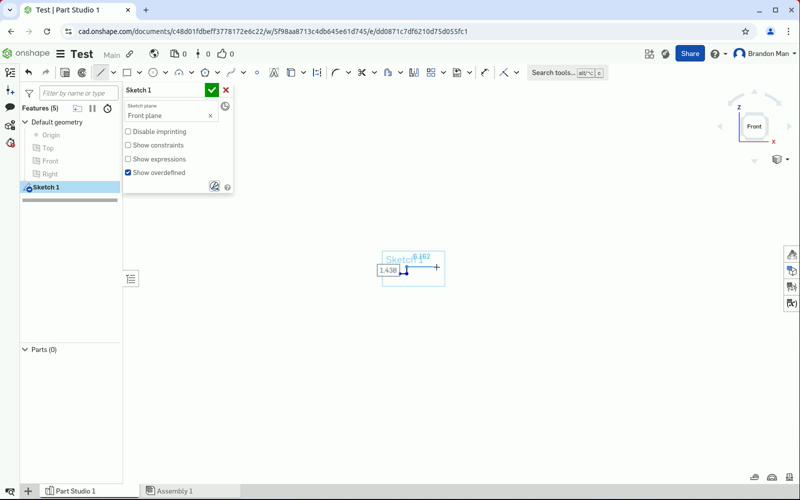
mouse_move(399, 266)
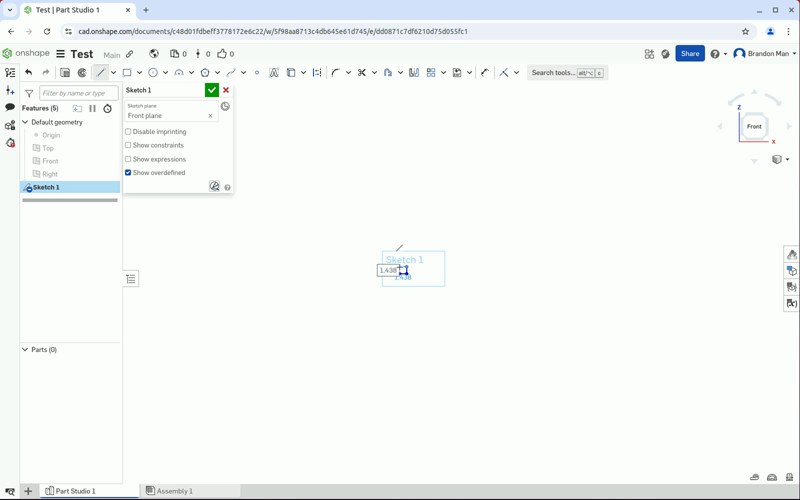
scroll(6)
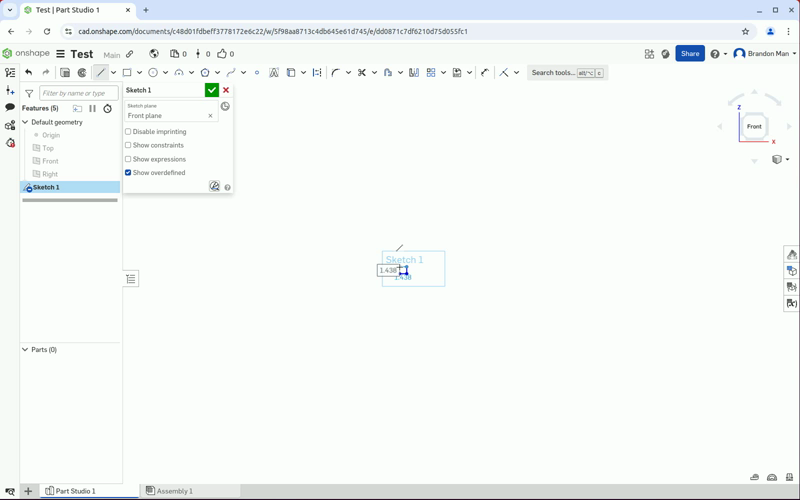
scroll(6)
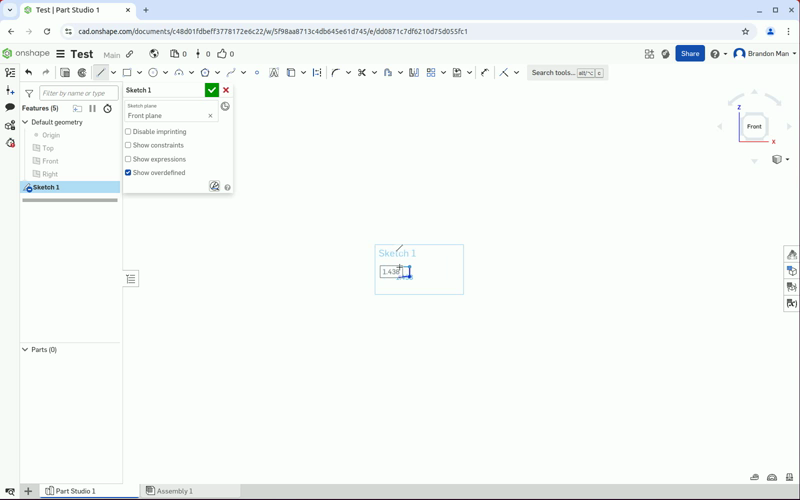
scroll(6)
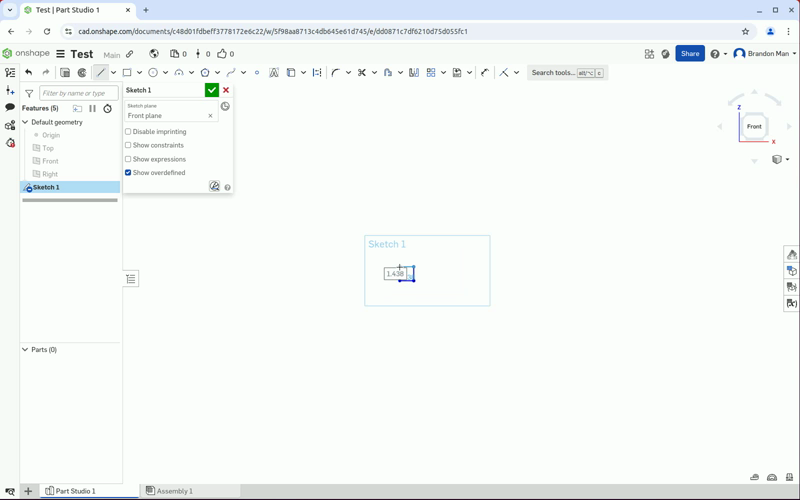
scroll(6)
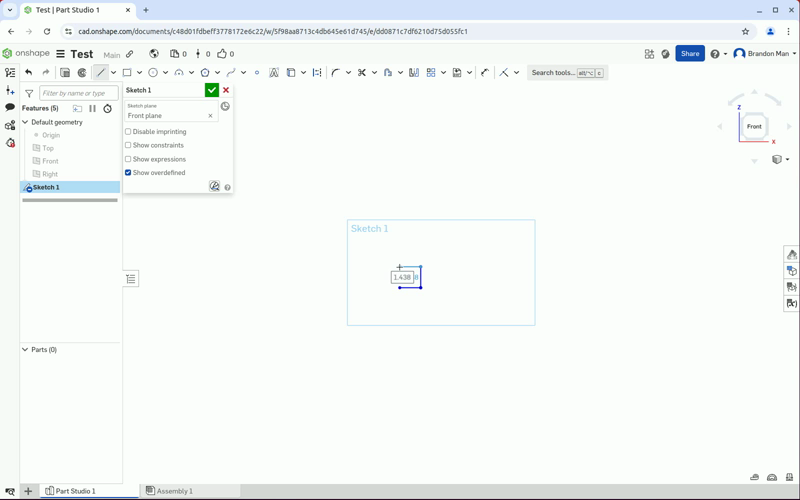
scroll(6)
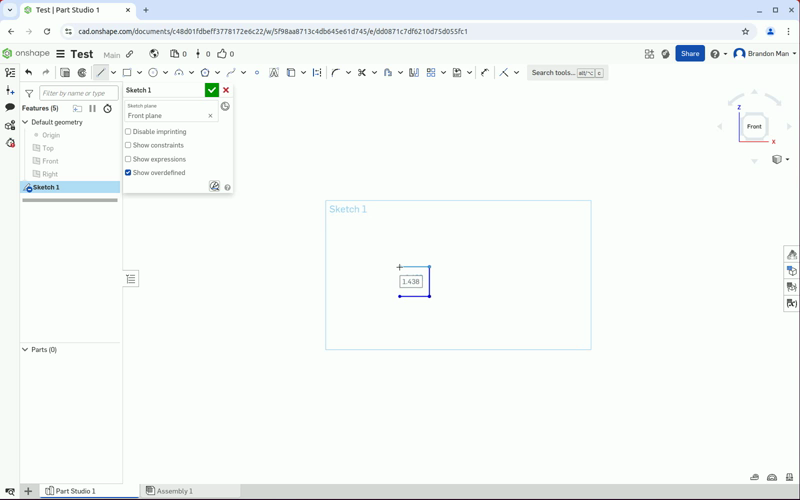
scroll(6)
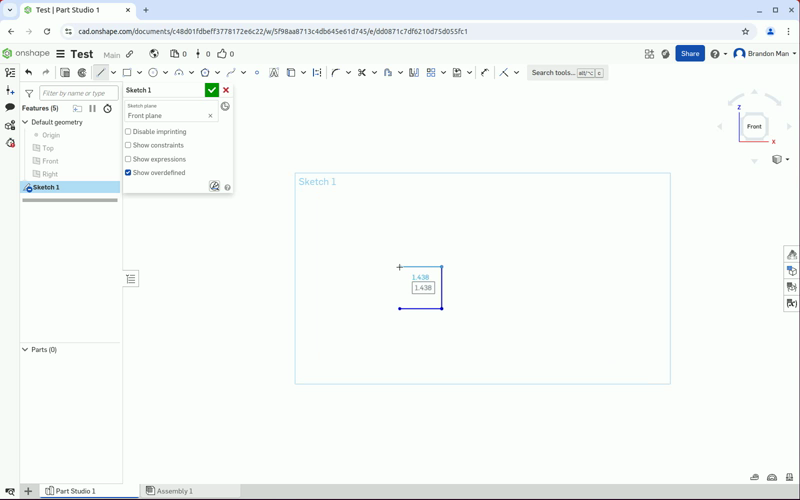
scroll(6)
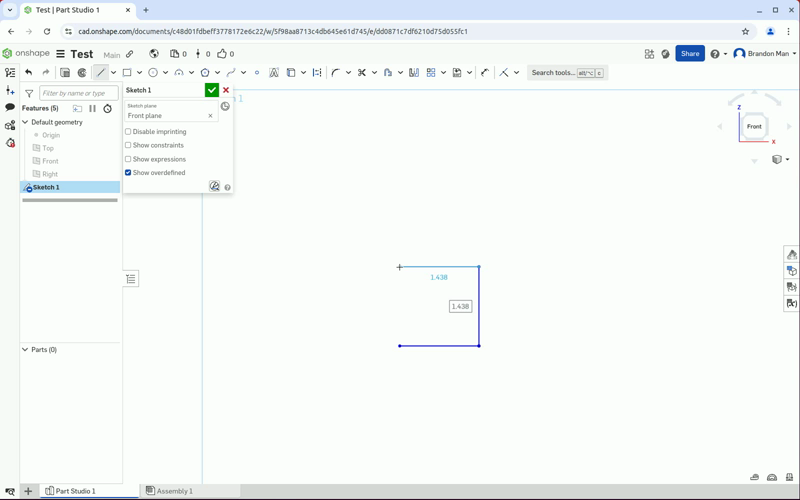
click(399, 266)
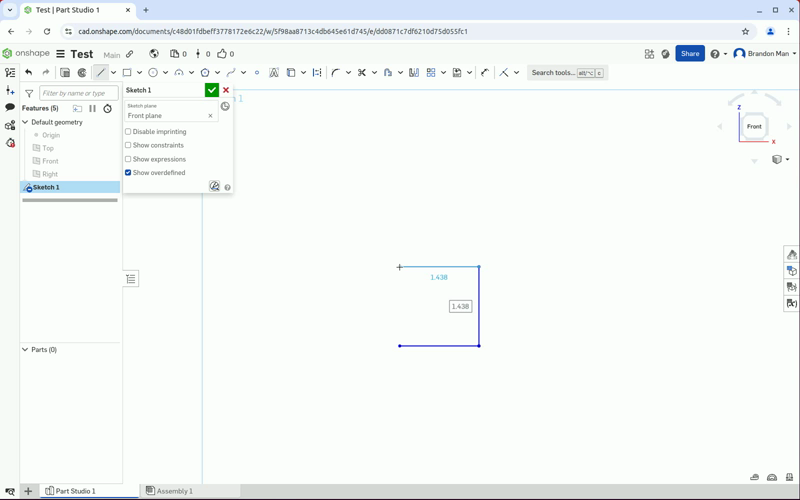
scroll(-6)
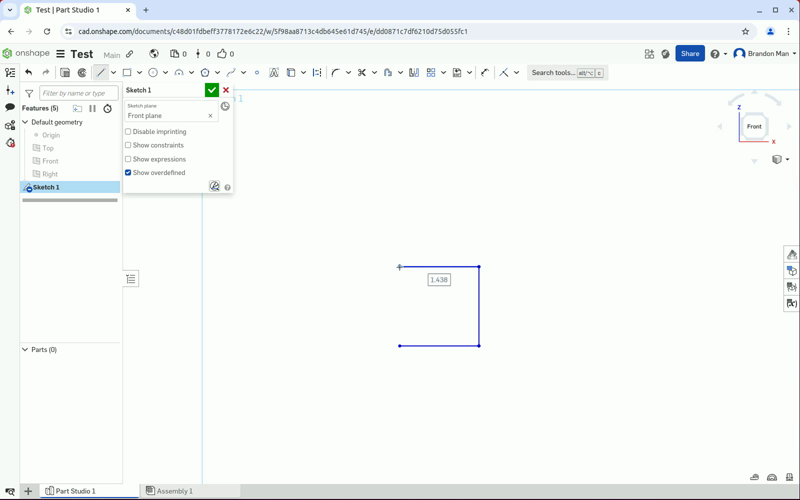
scroll(-6)
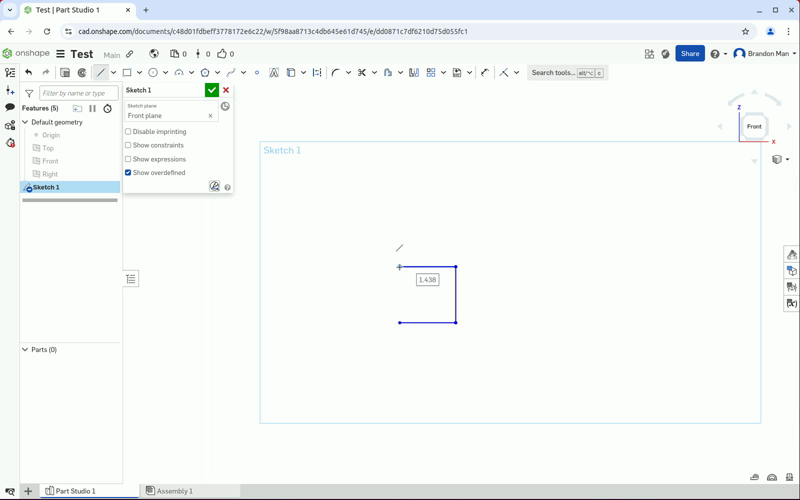
scroll(-6)
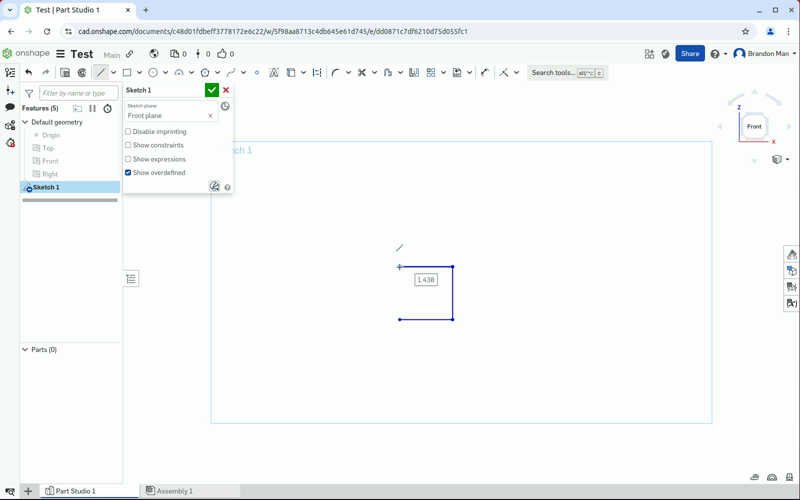
scroll(-6)
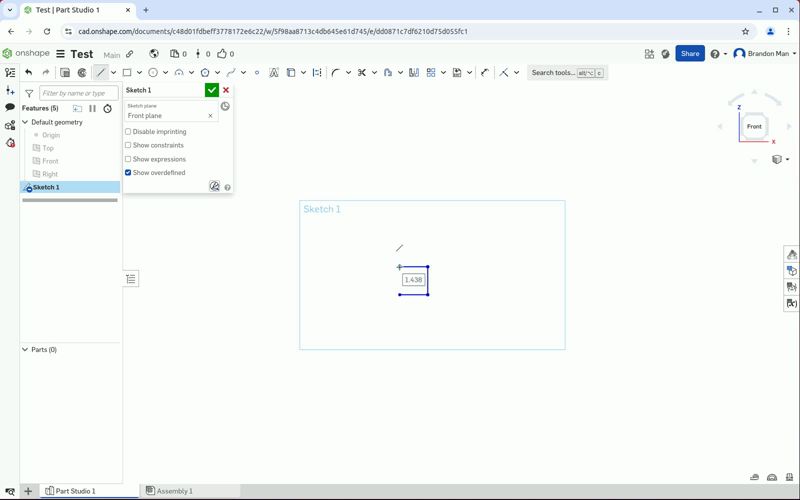
scroll(-6)
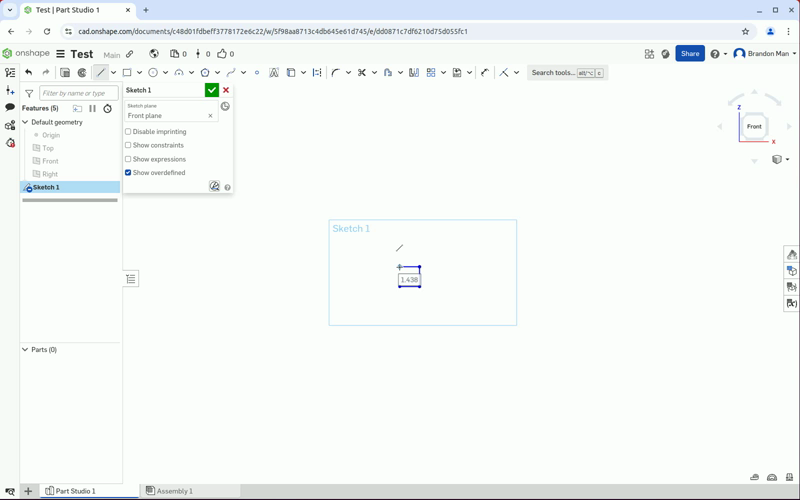
scroll(-6)
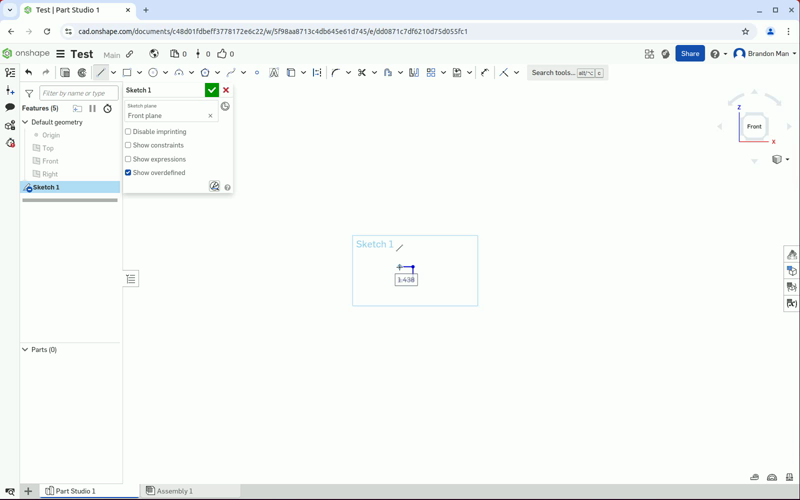
scroll(-6)
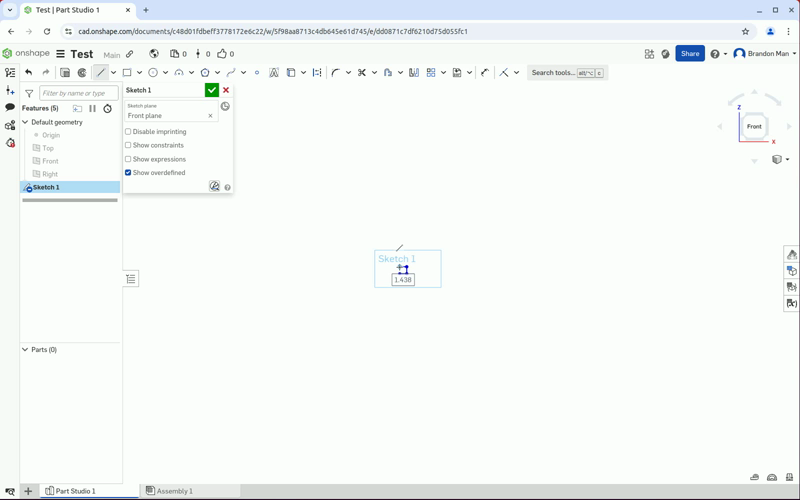
key_up(shift)
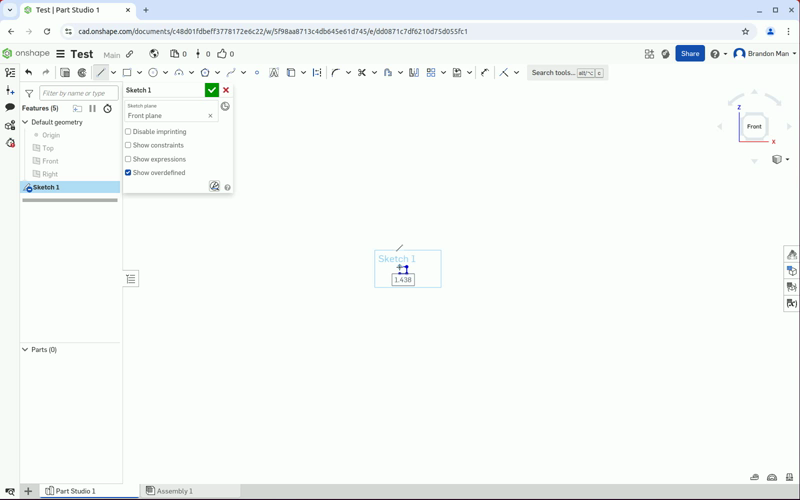
mouse_move(429, 266)
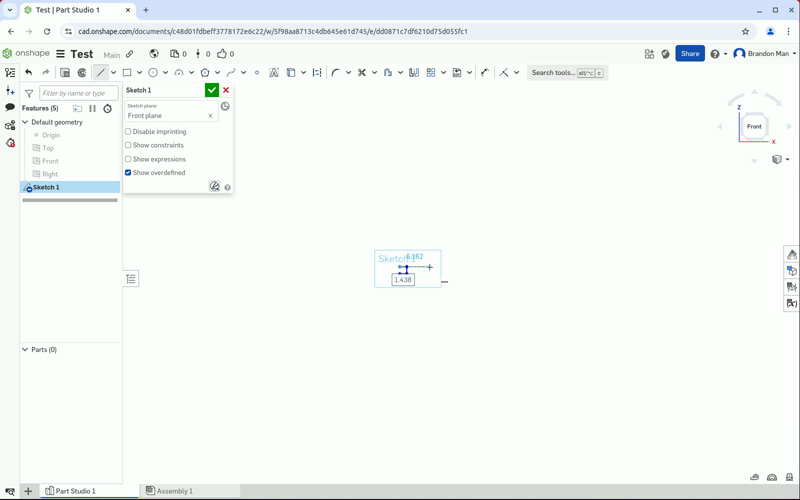
key_down(shift)
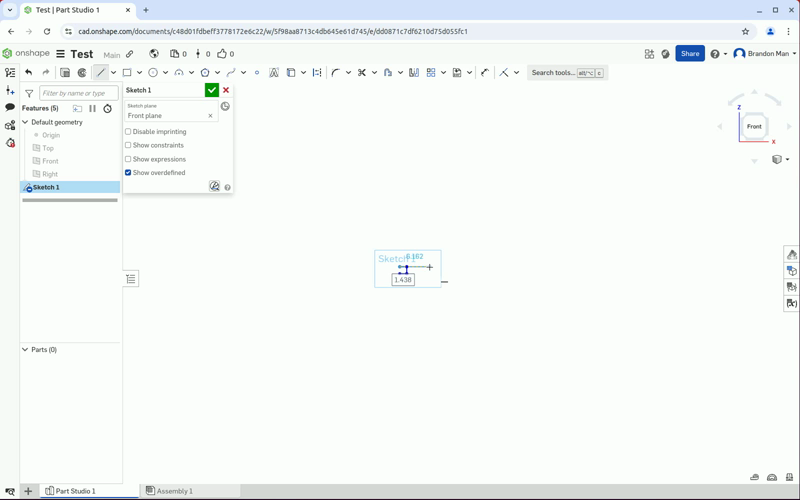
mouse_move(399, 273)
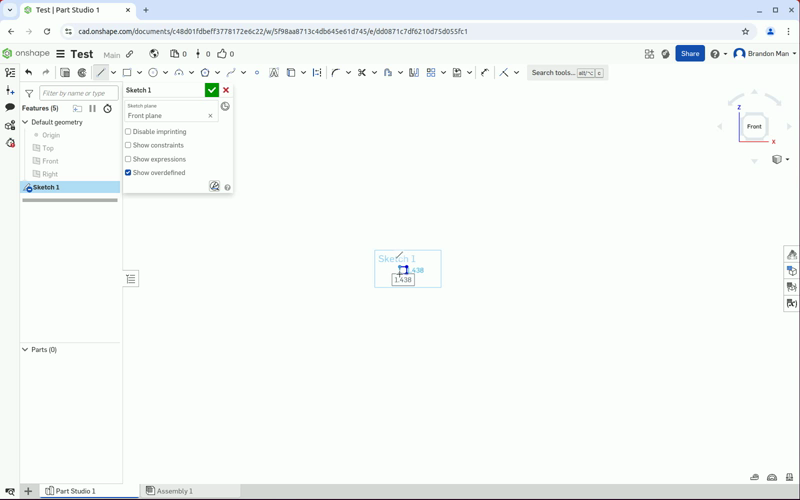
scroll(6)
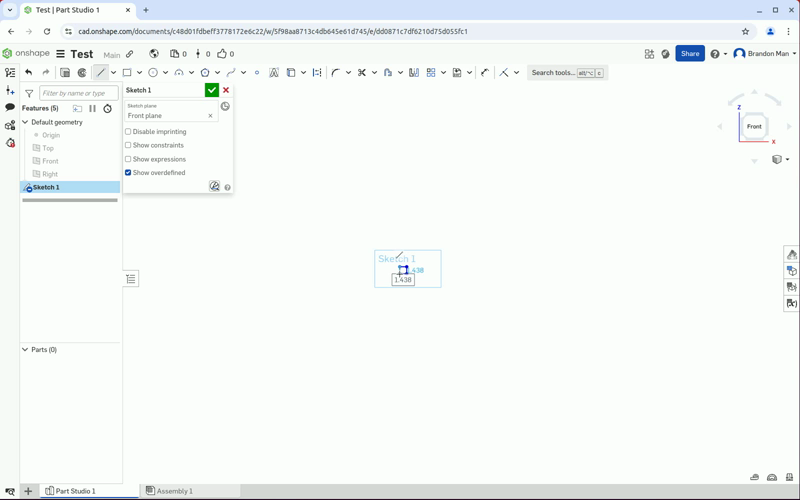
scroll(6)
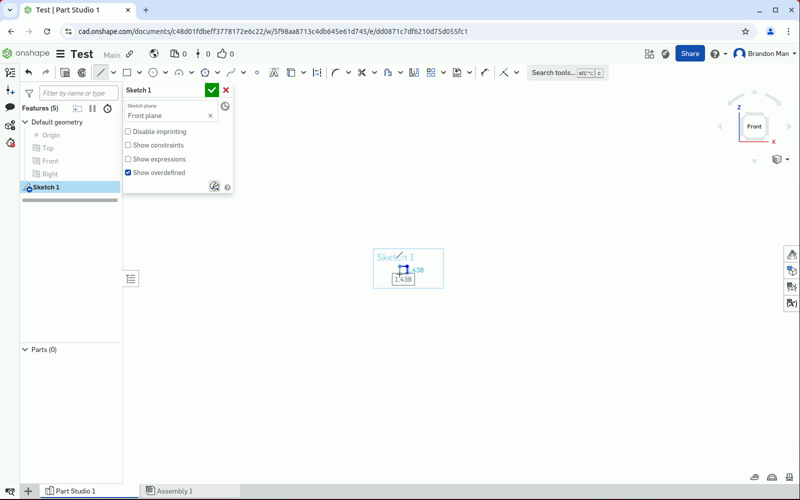
scroll(6)
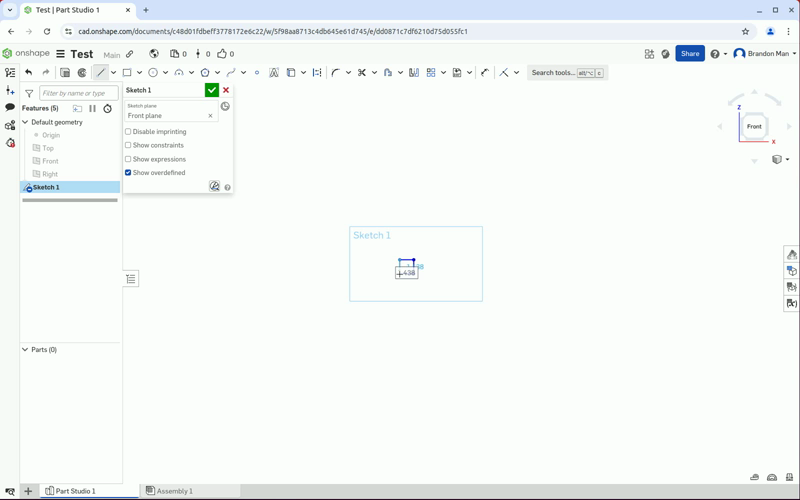
scroll(6)
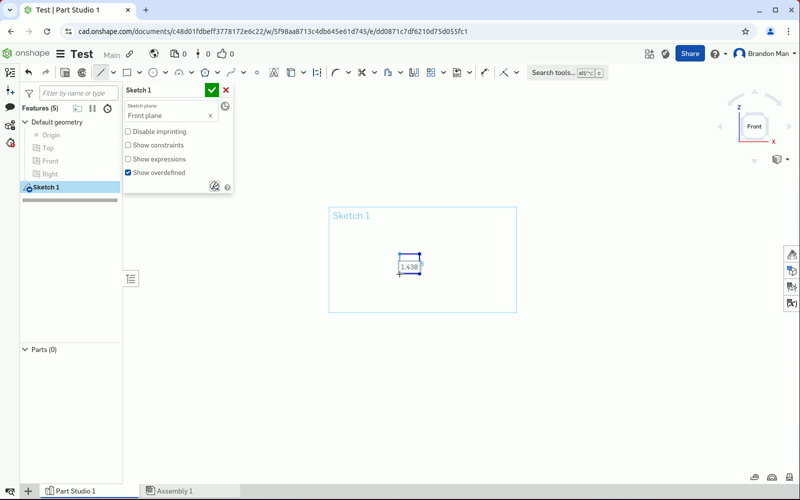
scroll(6)
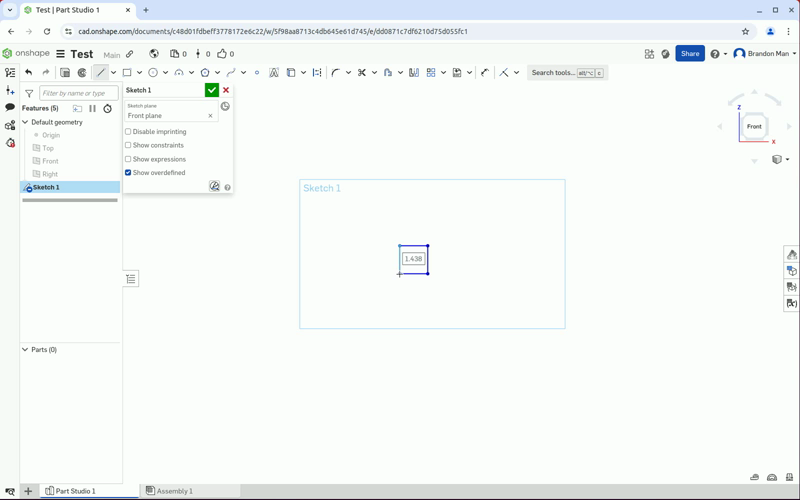
scroll(6)
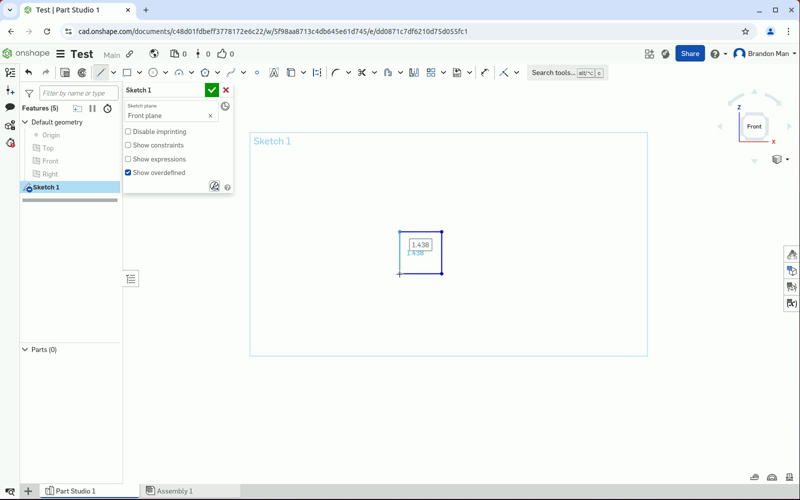
scroll(6)
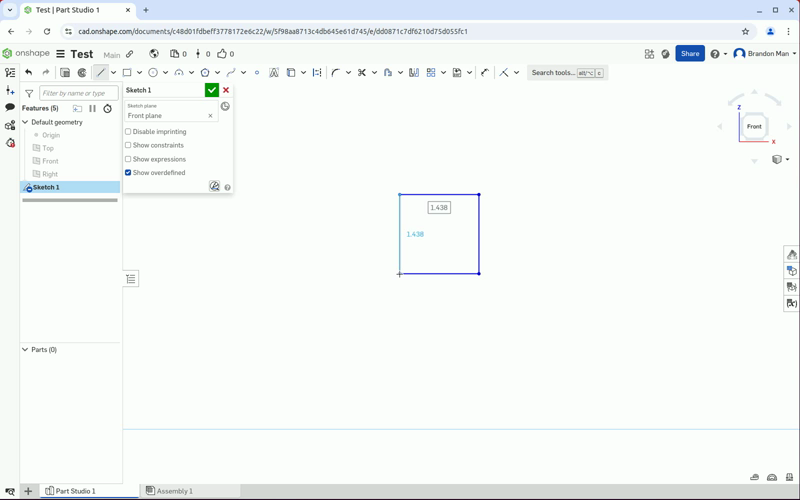
key_up(shift)
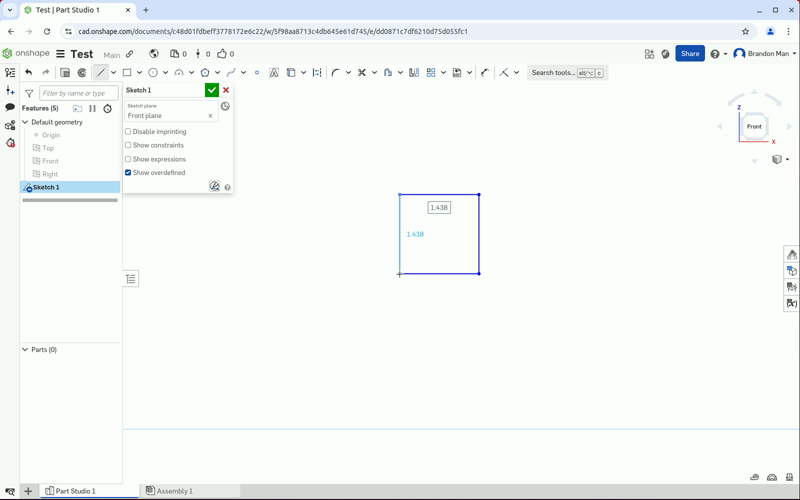
click(399, 273)
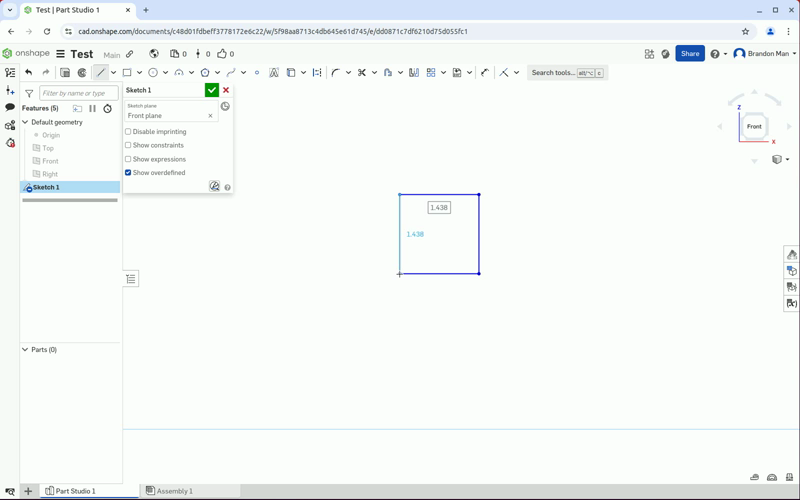
scroll(-6)
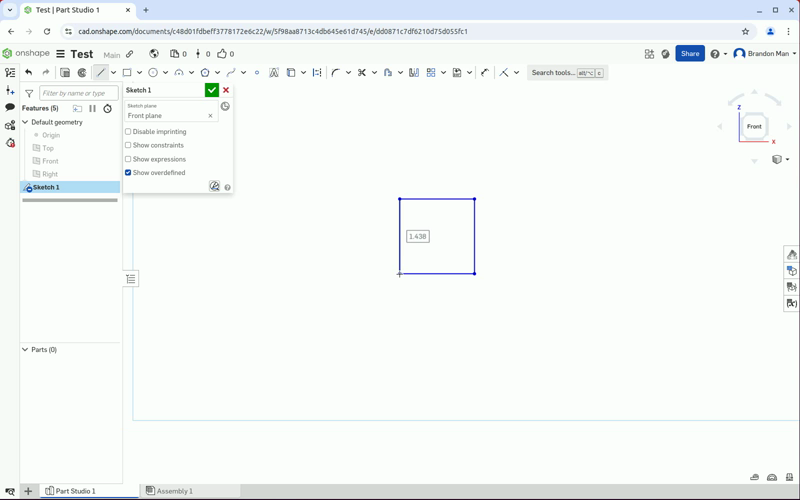
scroll(-6)
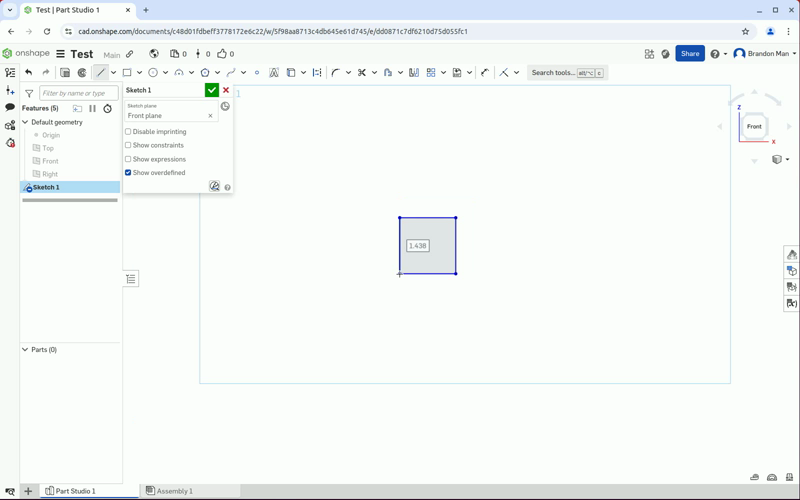
scroll(-6)
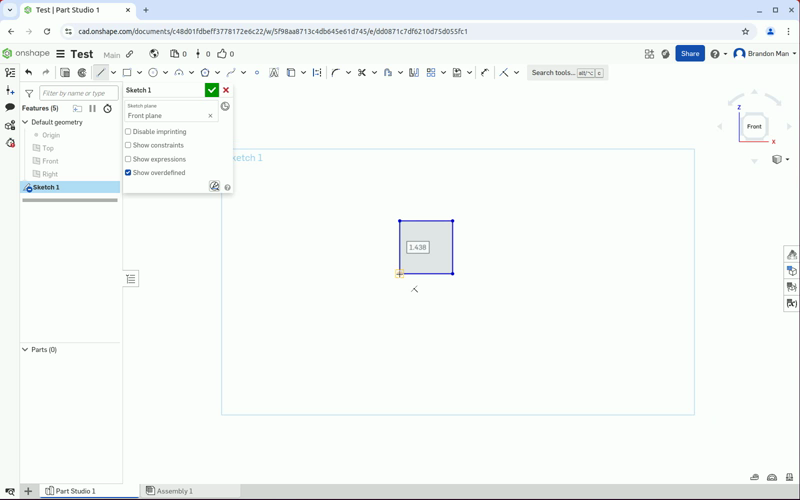
scroll(-6)
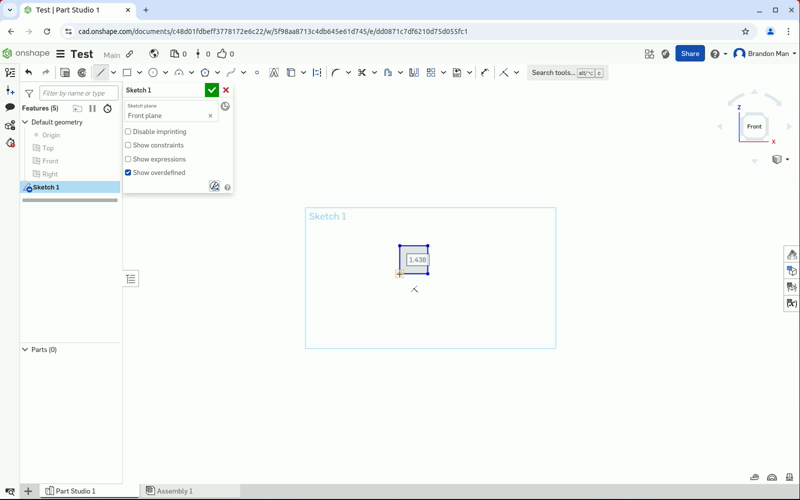
scroll(-6)
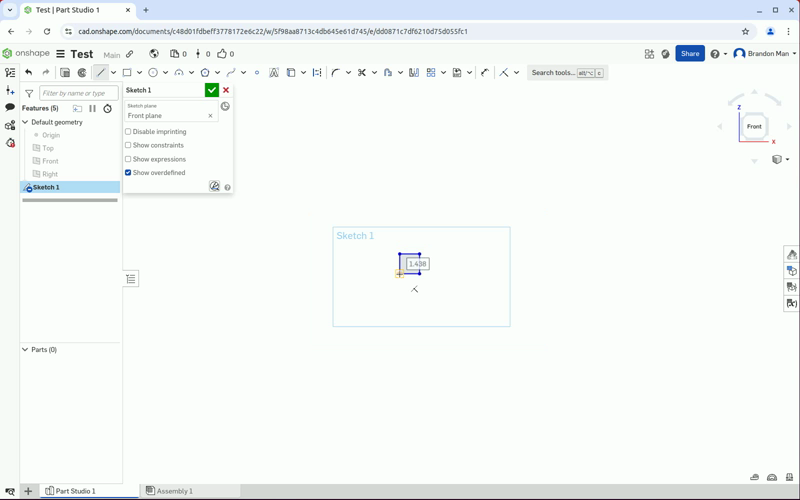
scroll(-6)
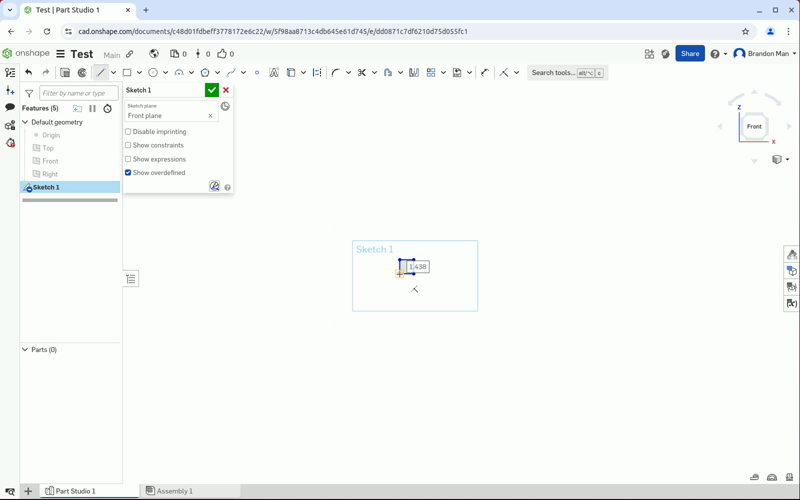
scroll(-6)
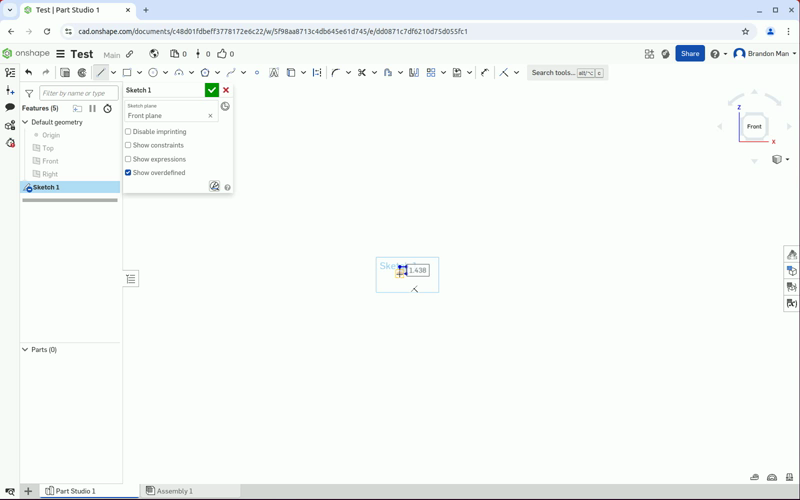
key(esc)
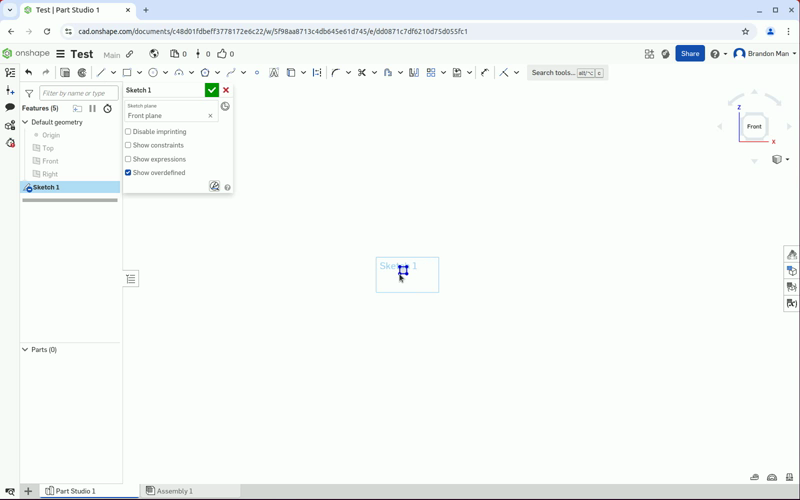
mouse_move(400, 272)
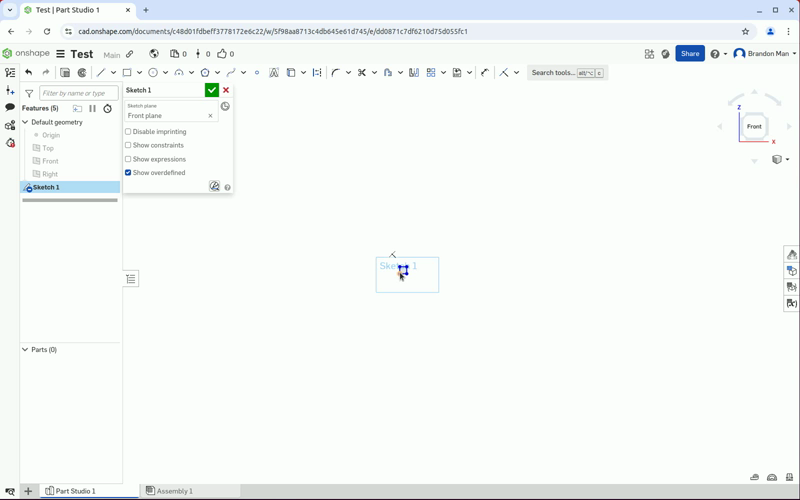
scroll(6)
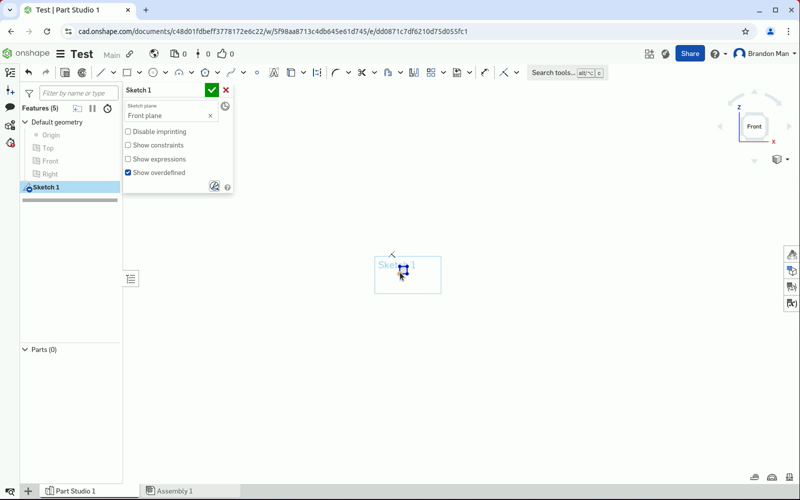
scroll(6)
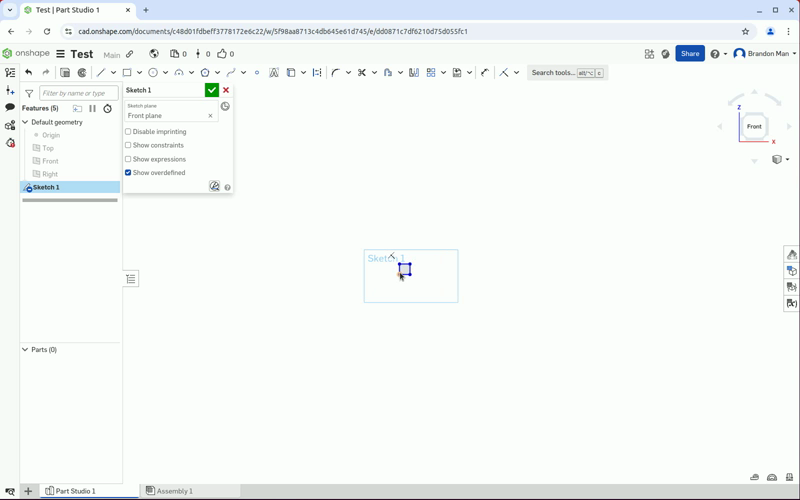
scroll(6)
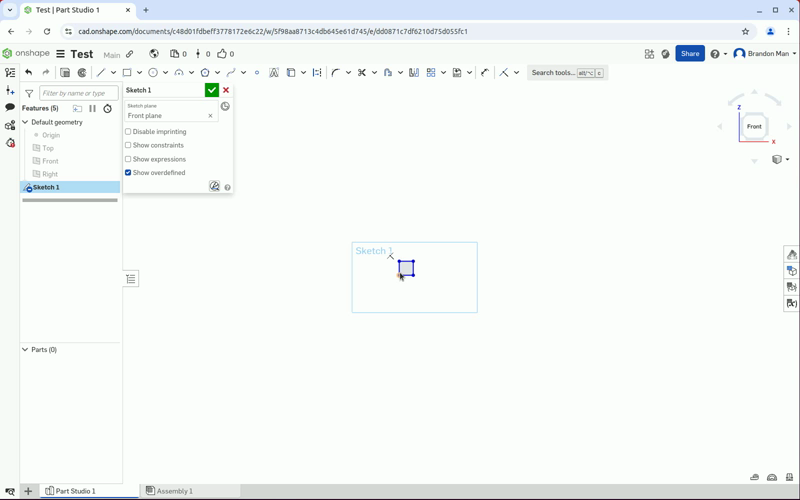
scroll(6)
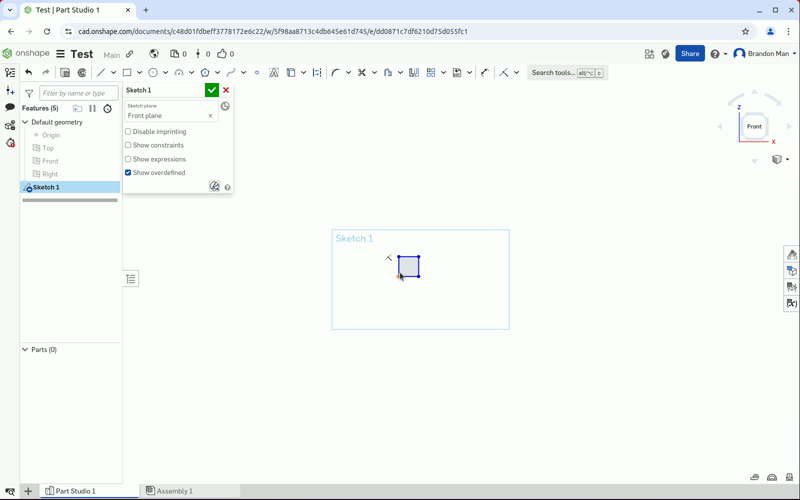
scroll(6)
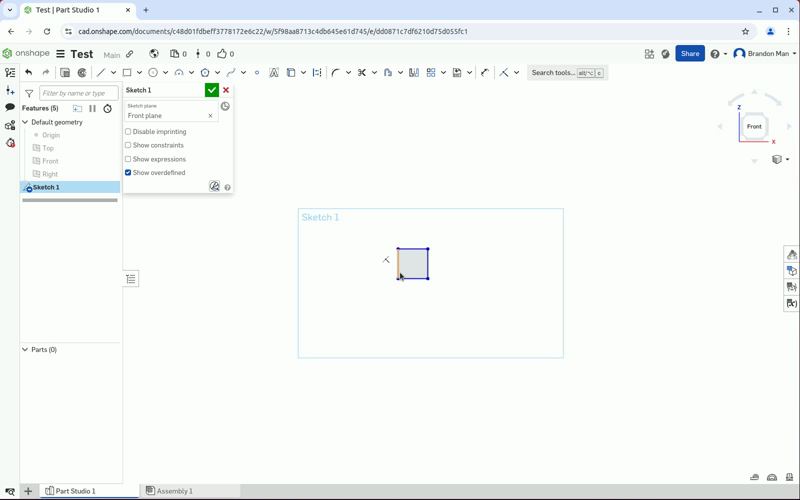
scroll(6)
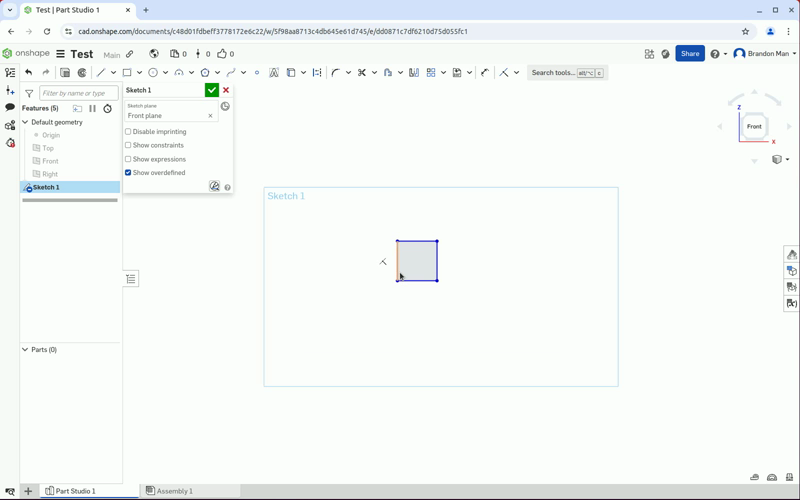
scroll(6)
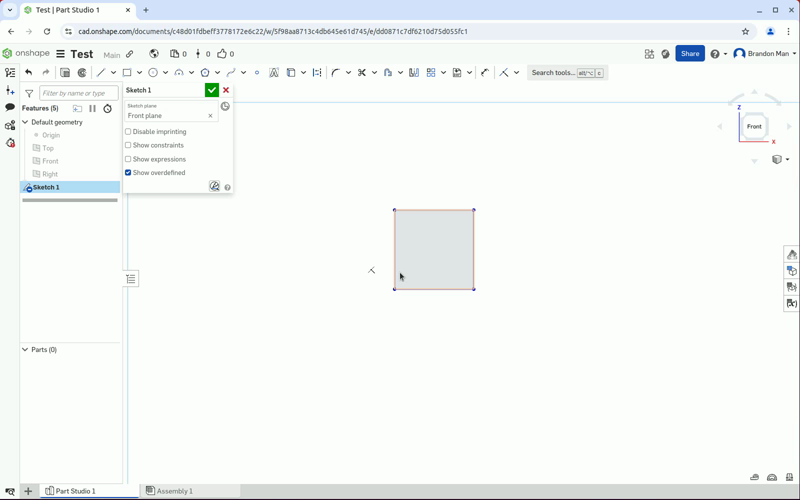
click(400, 272)
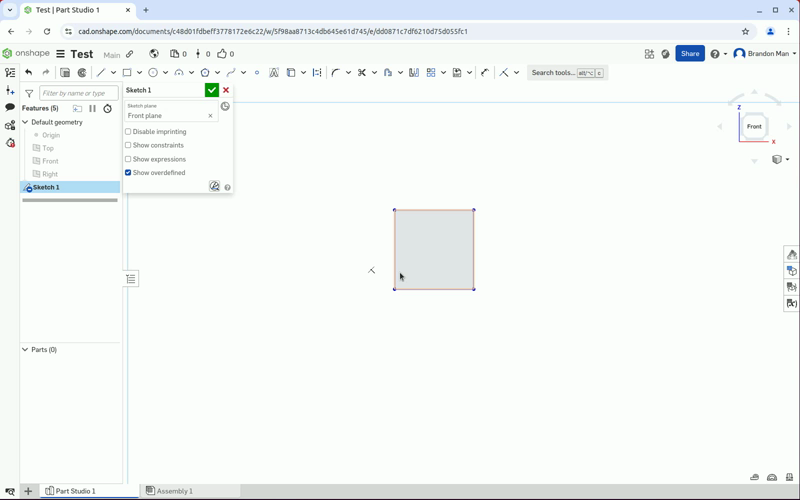
scroll(-6)
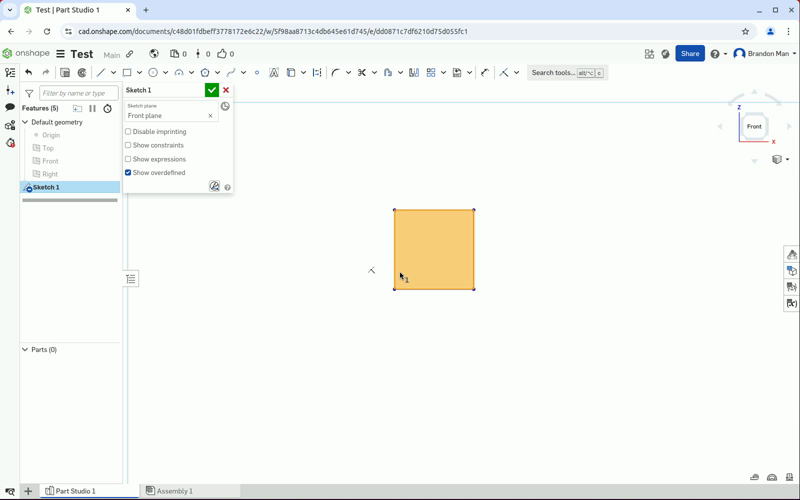
scroll(-6)
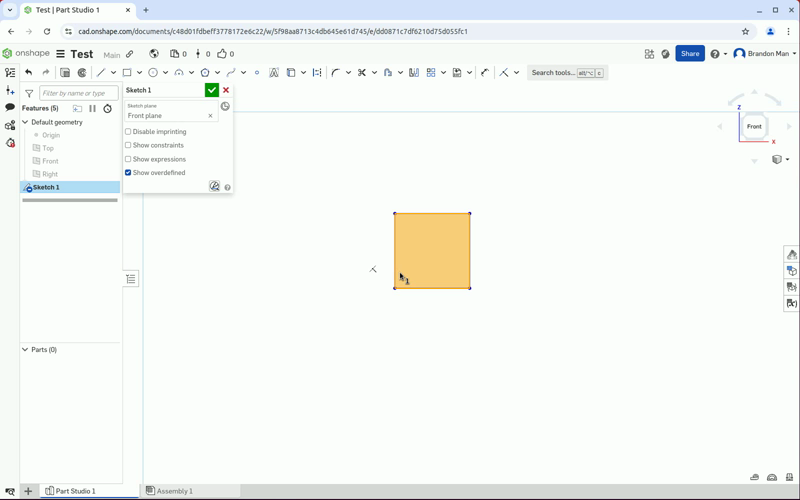
scroll(-6)
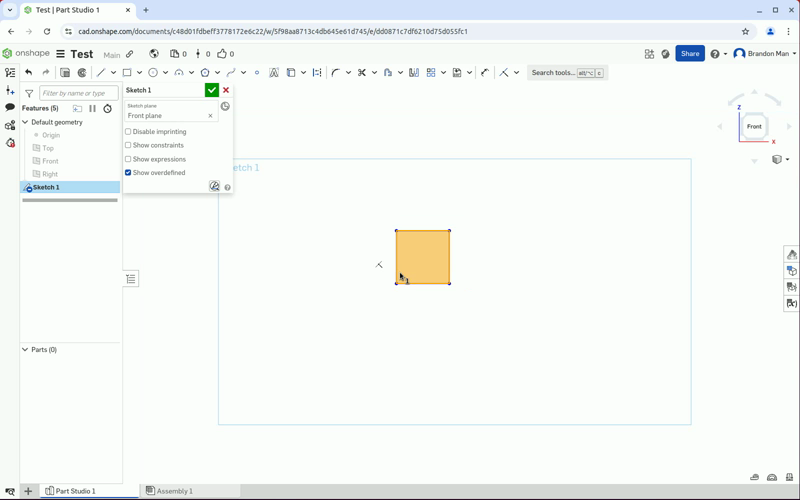
scroll(-6)
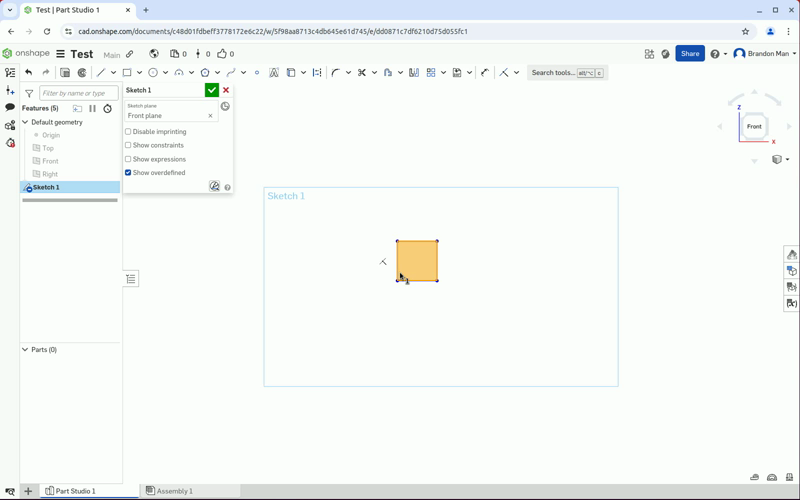
scroll(-6)
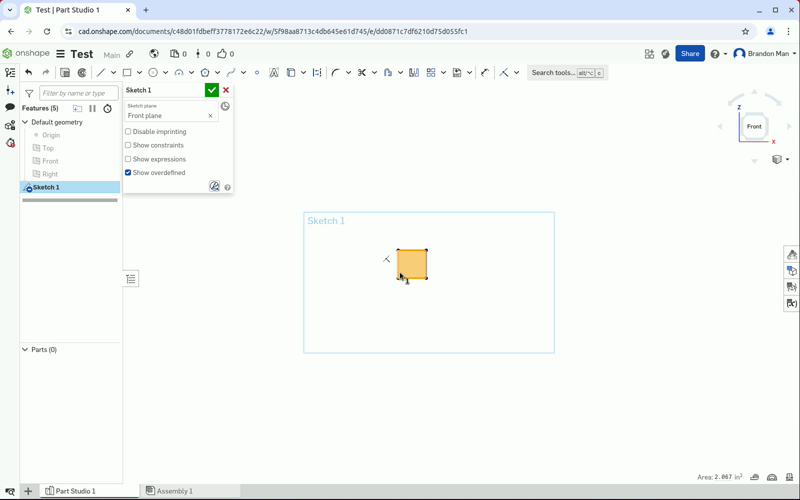
scroll(-6)
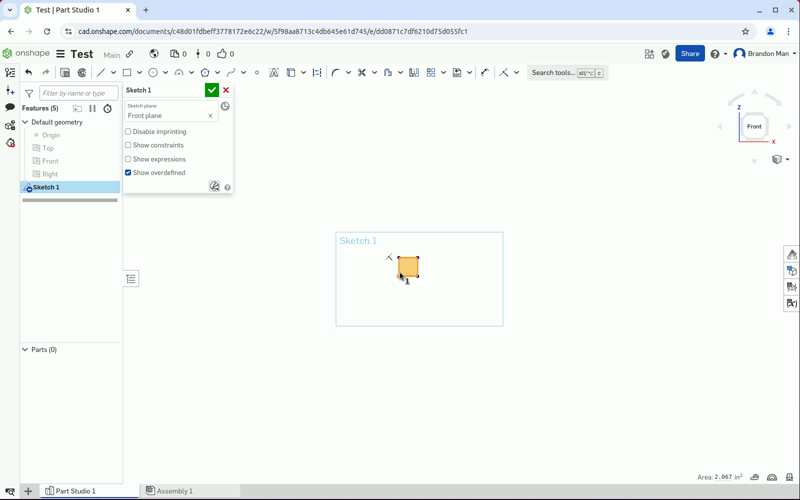
scroll(-6)
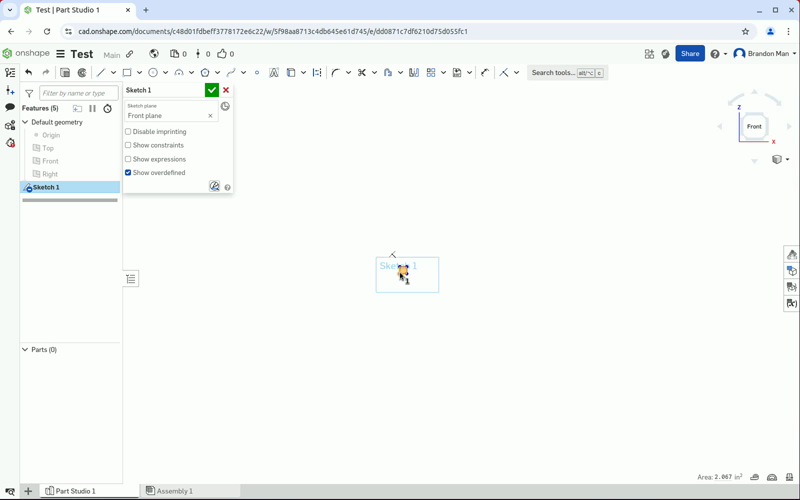
mouse_move(73, 352)
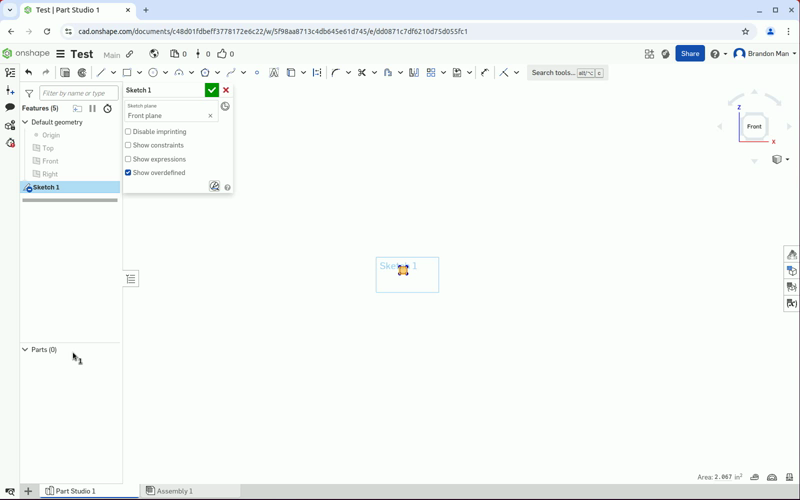
key(shift+y)
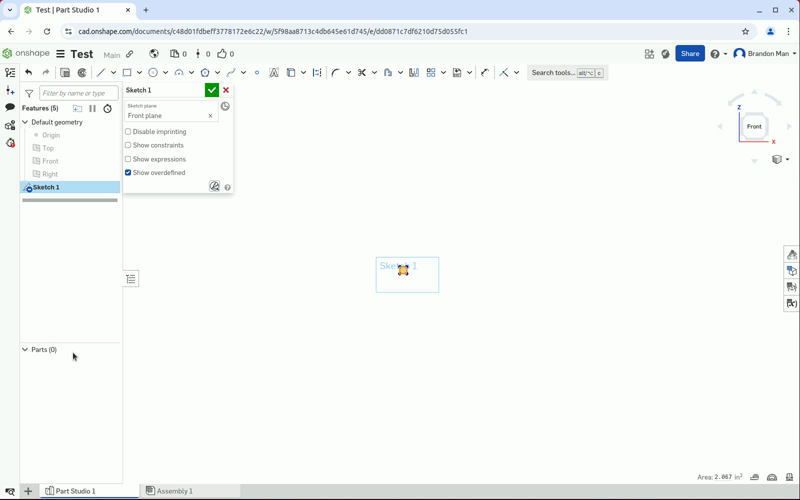
key(shift+e)
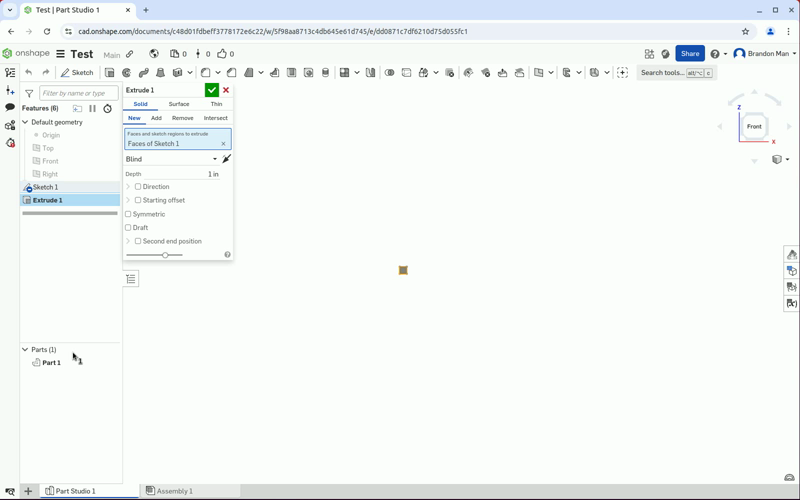
mouse_move(143, 106)
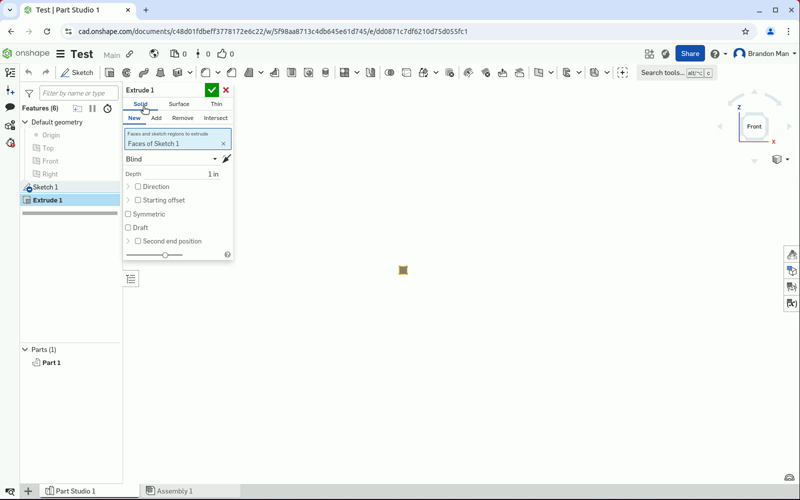
click(143, 106)
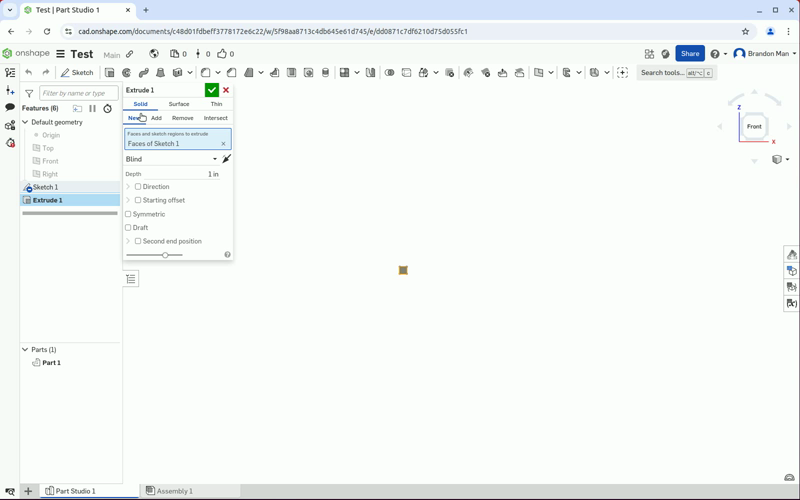
mouse_move(137, 120)
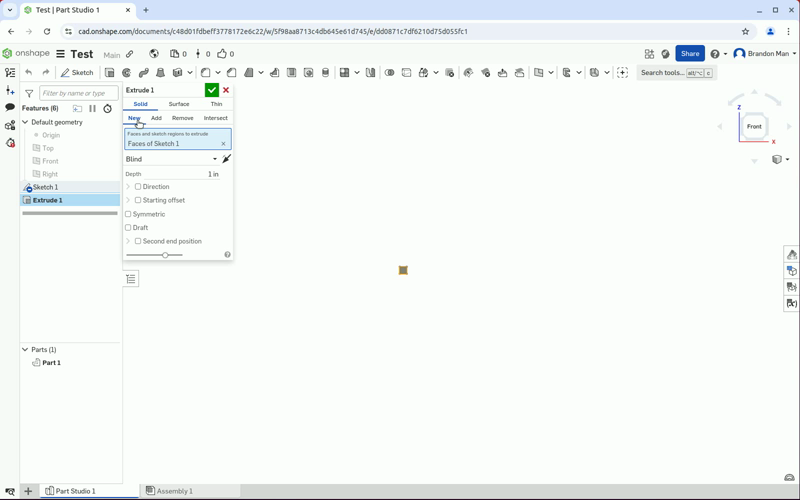
click(137, 120)
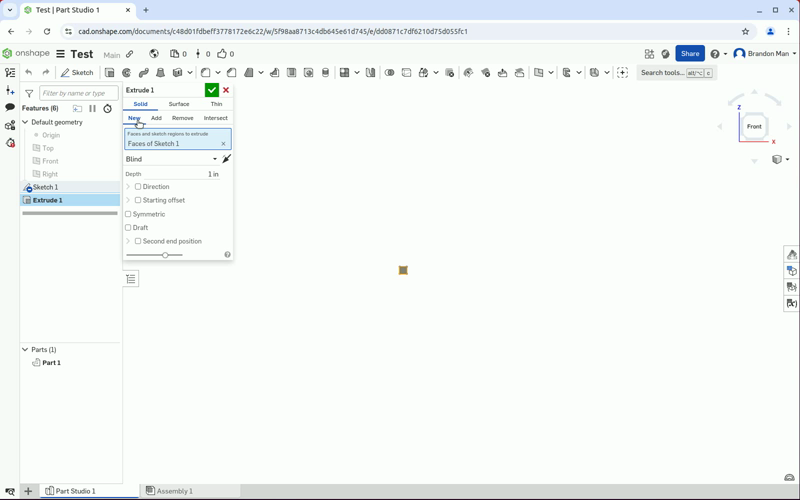
key(tab, 4)
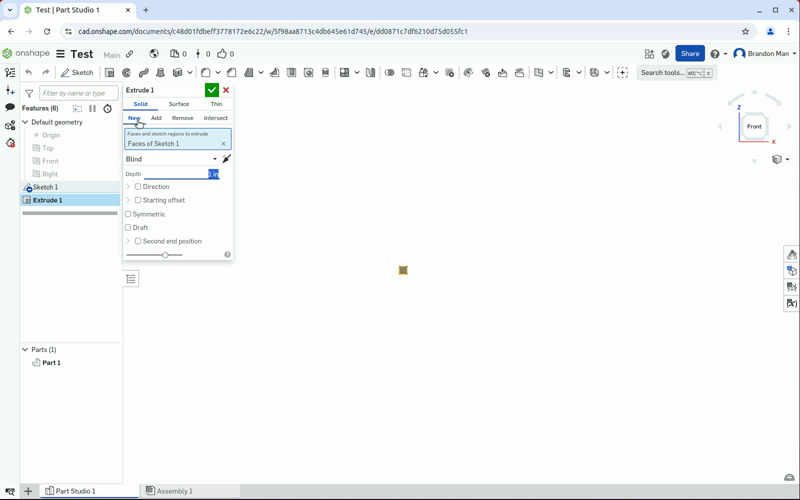
text(23.108)
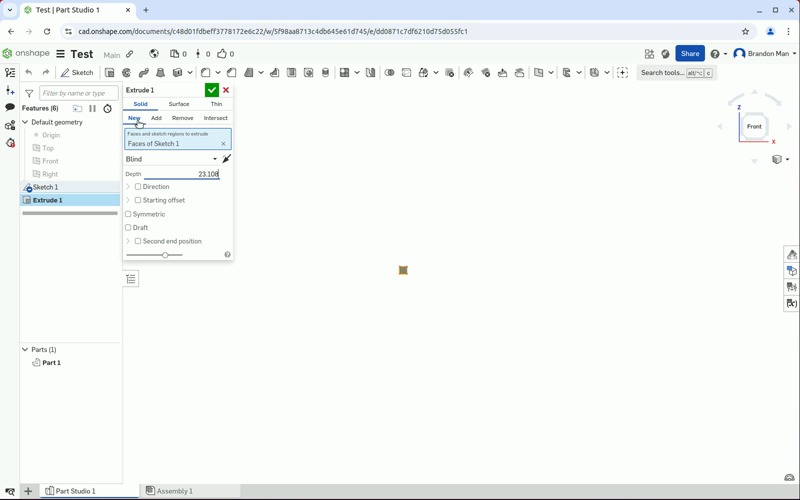
key(enter)
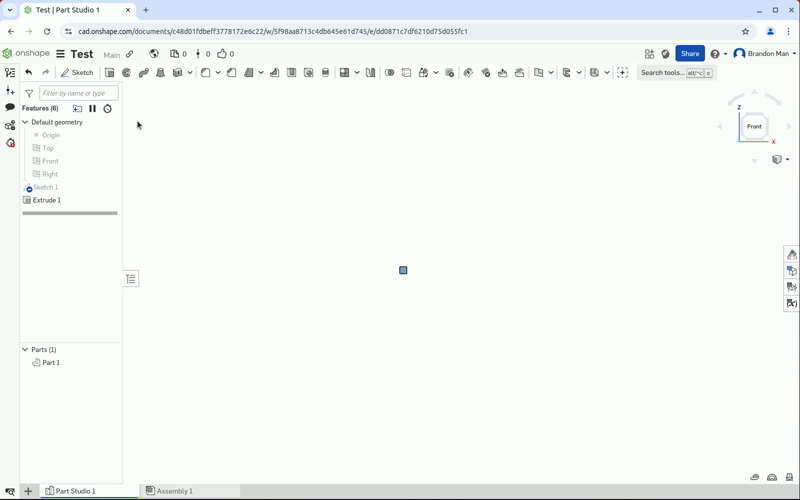
key(shift+h)
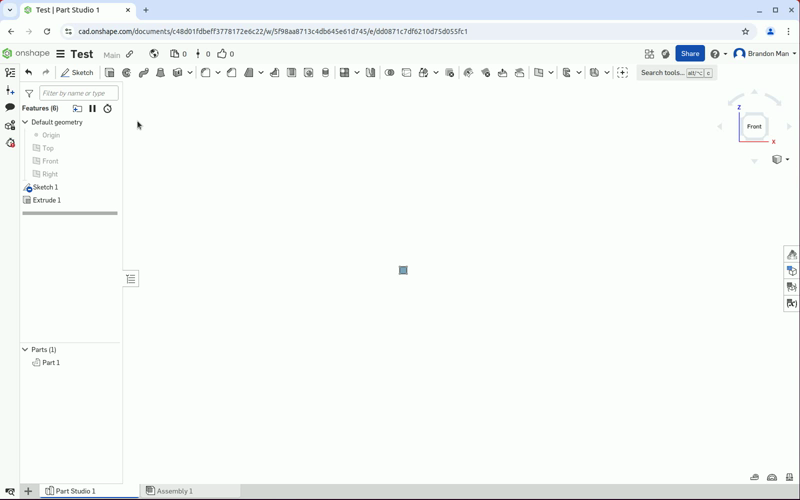
key(shift+h)
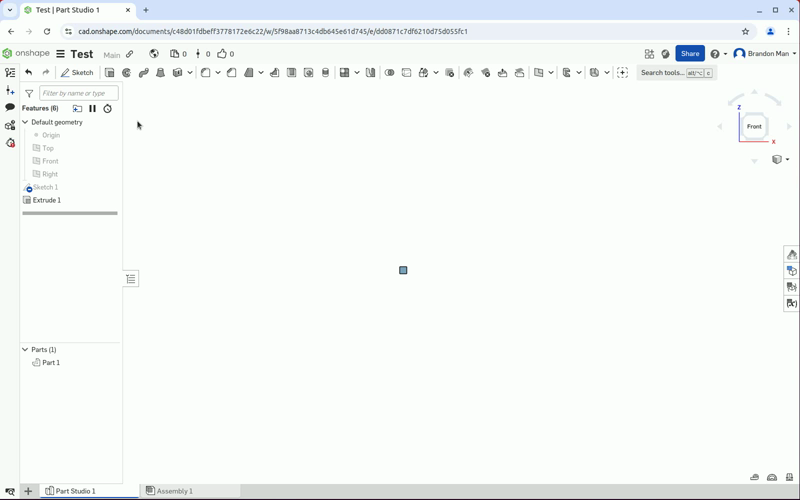
mouse_move(73, 189)
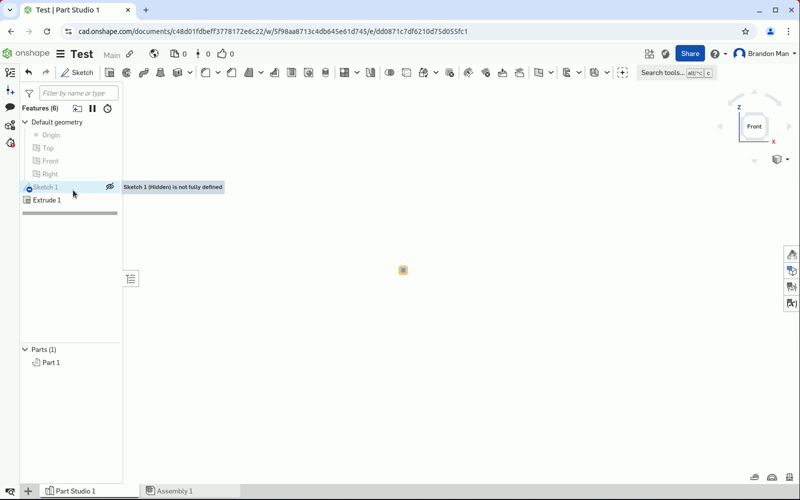
click(73, 189)
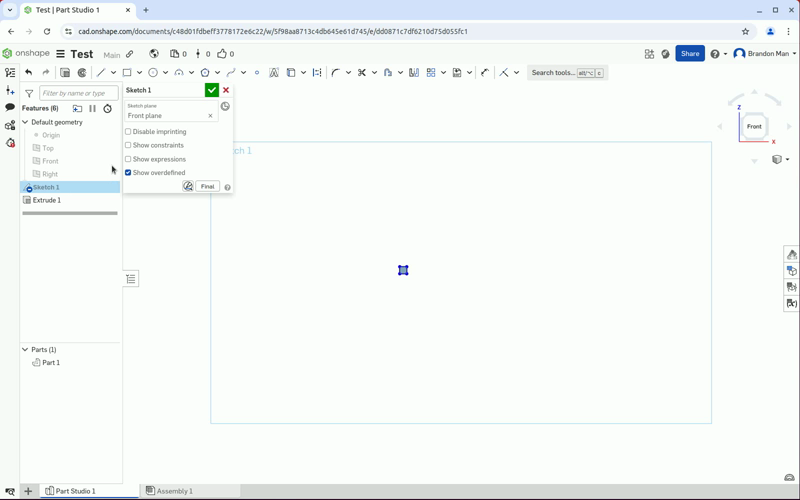
mouse_move(229, 92)
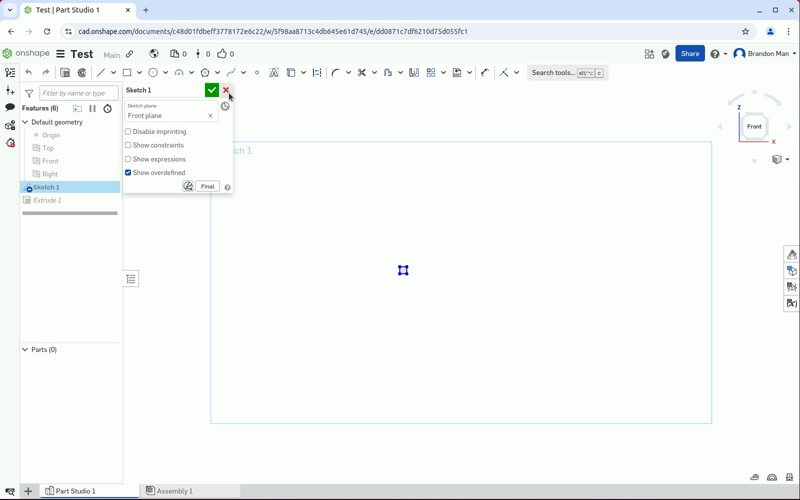
click(229, 92)
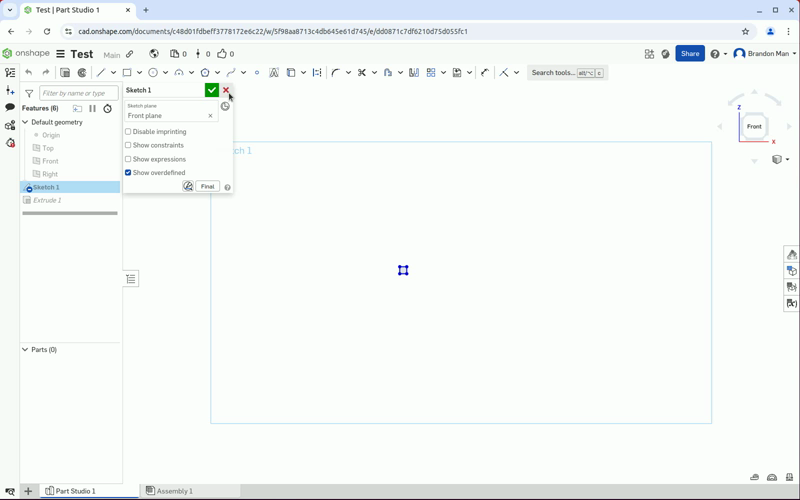
key(shift+s)
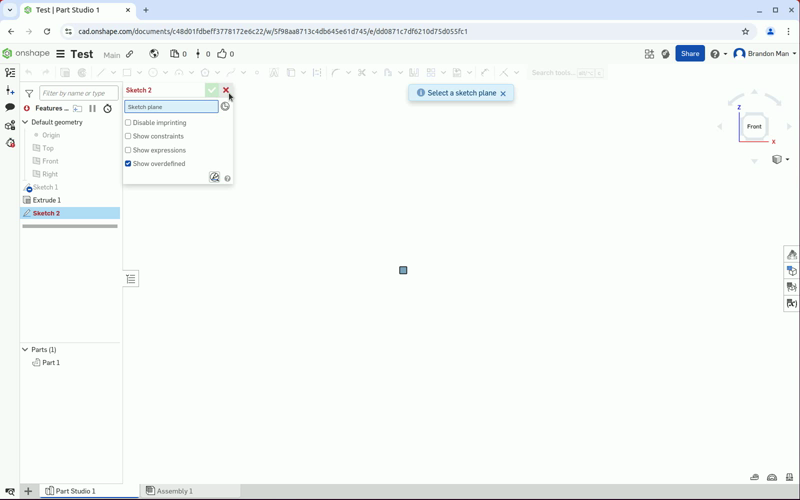
mouse_move(73, 163)
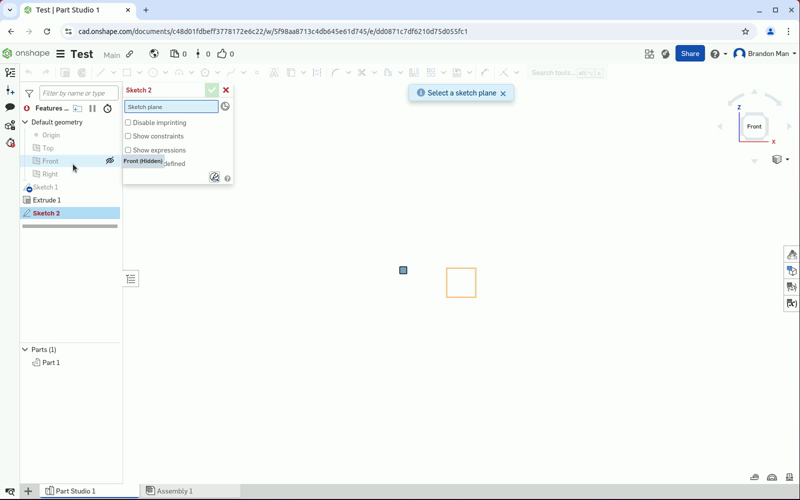
click(73, 163)
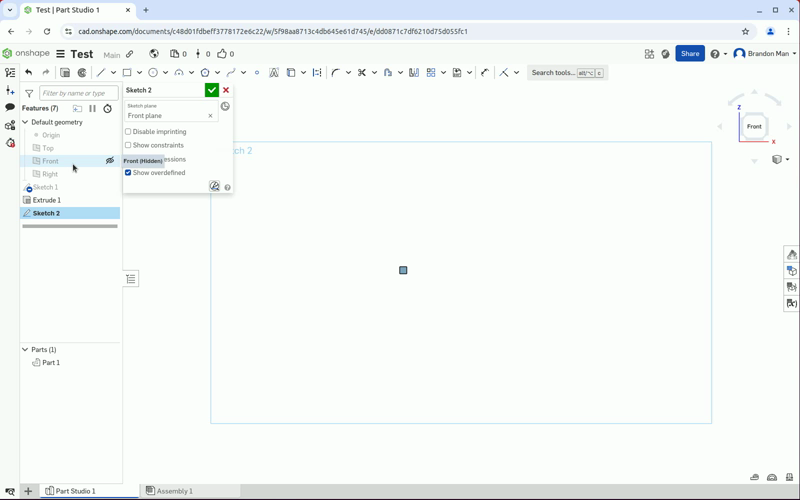
mouse_move(73, 352)
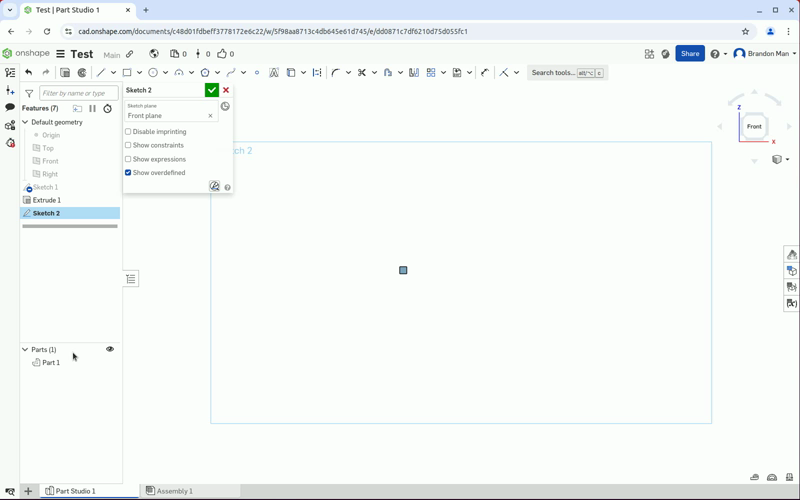
key(y)
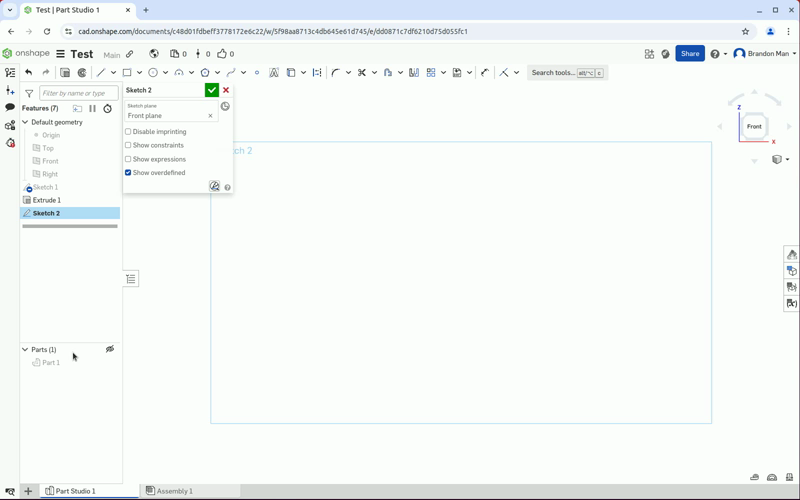
key(l)
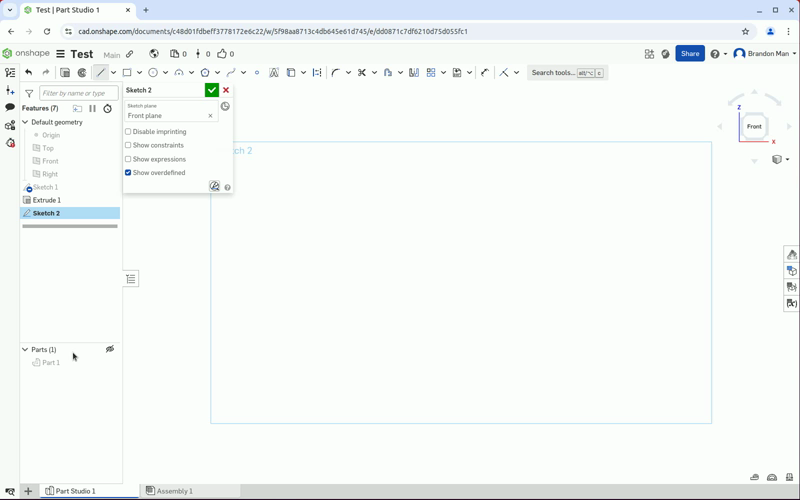
key_down(shift)
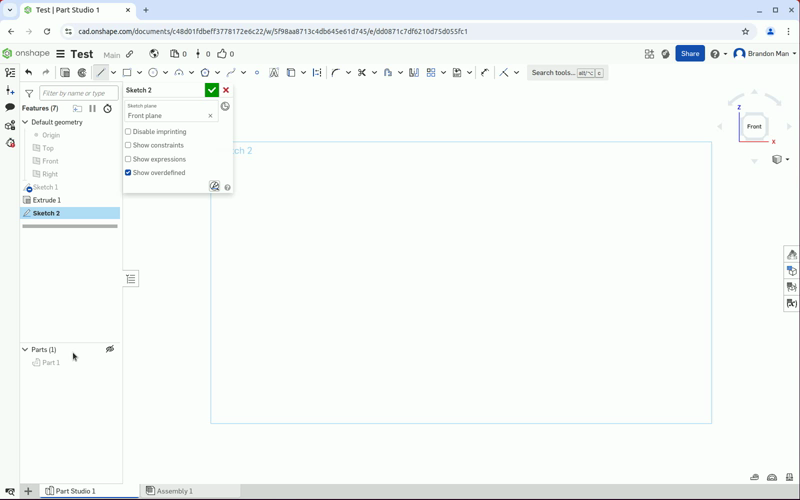
mouse_move(437, 268)
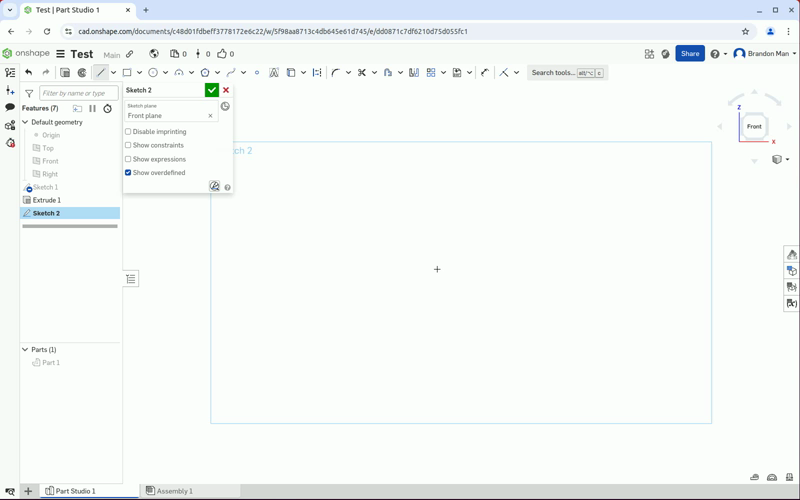
click(437, 268)
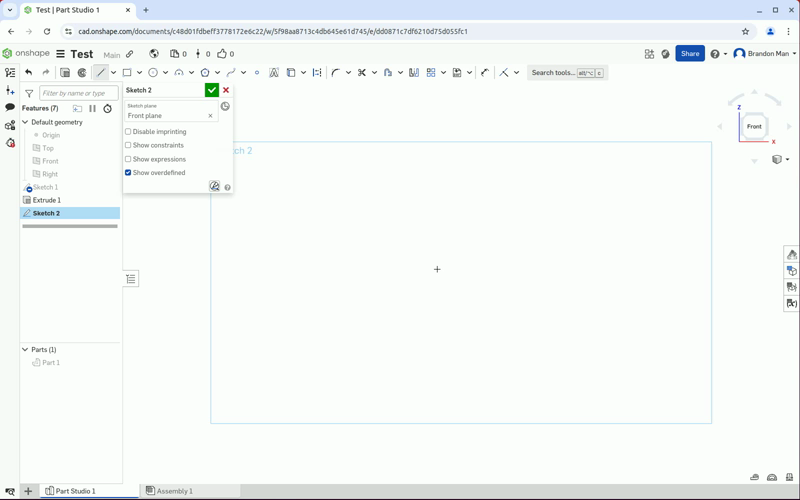
key_up(shift)
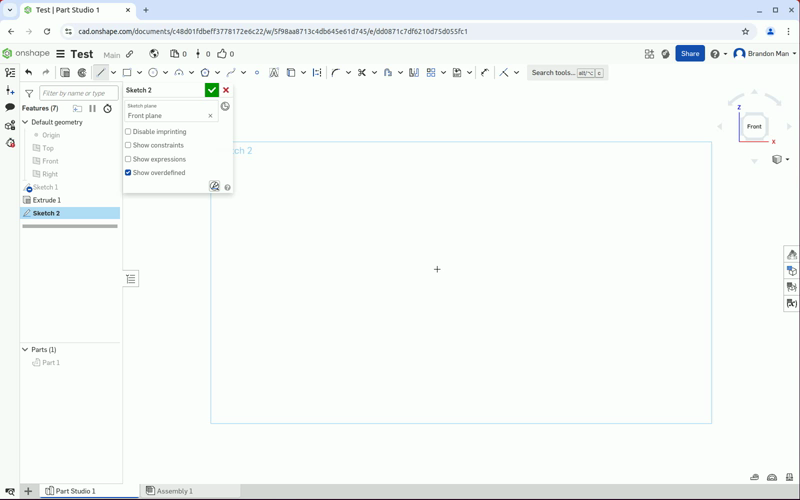
key_down(shift)
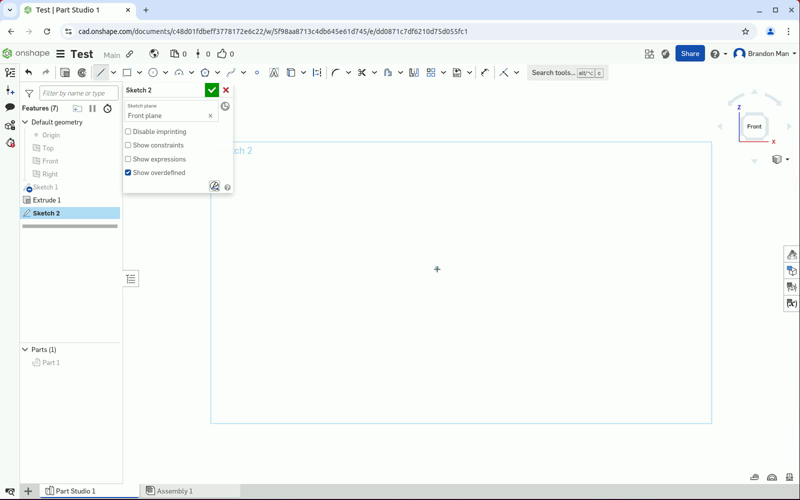
mouse_move(543, 268)
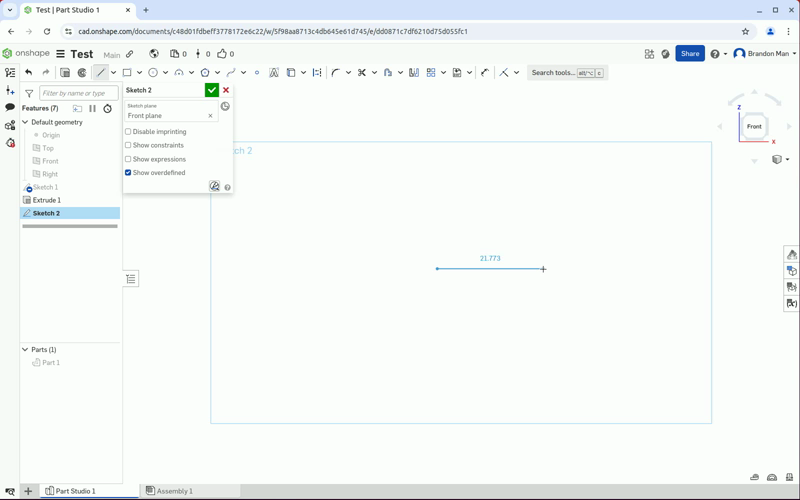
click(543, 268)
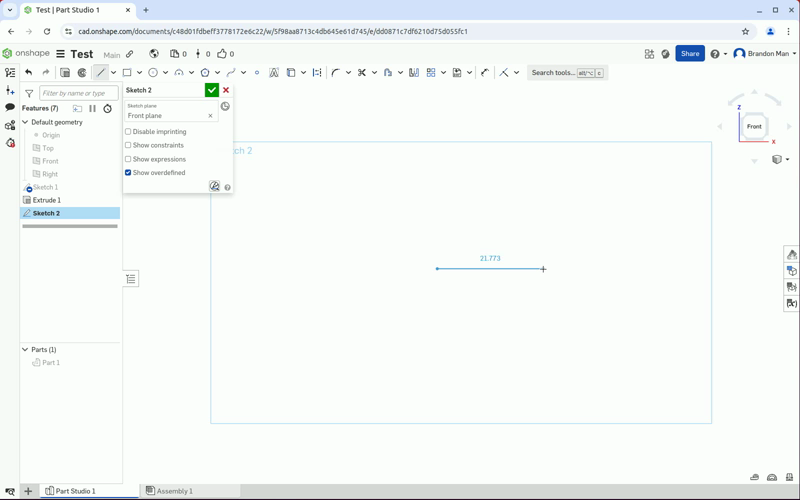
key_up(shift)
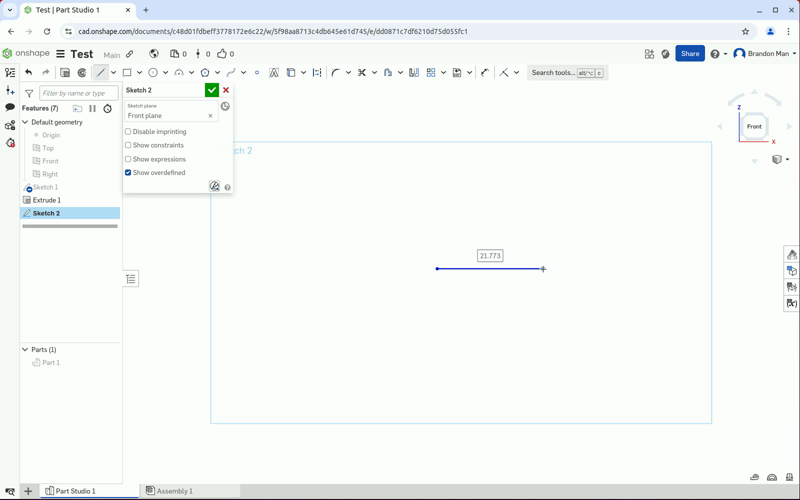
key_down(shift)
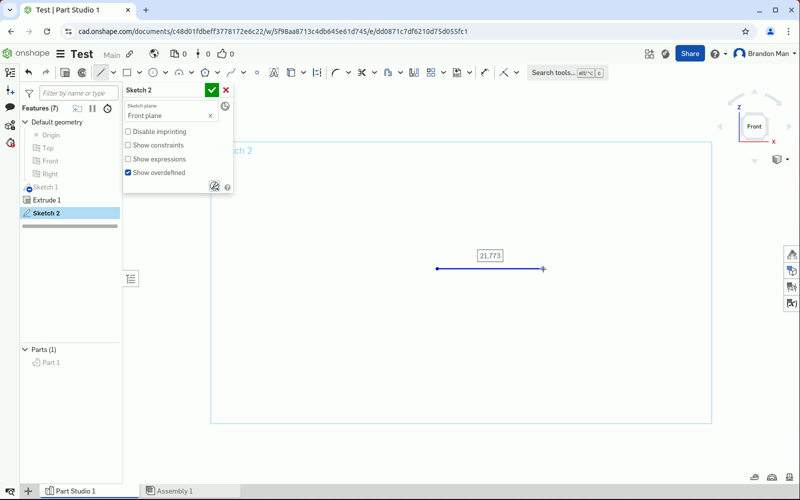
mouse_move(573, 268)
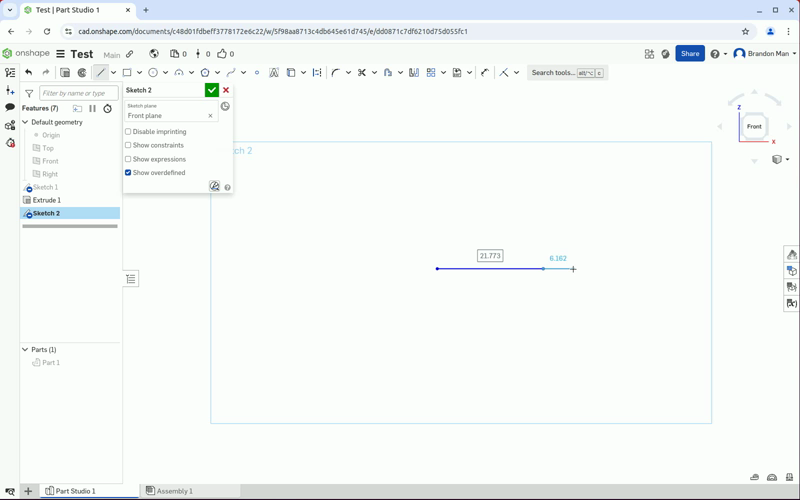
mouse_move(543, 240)
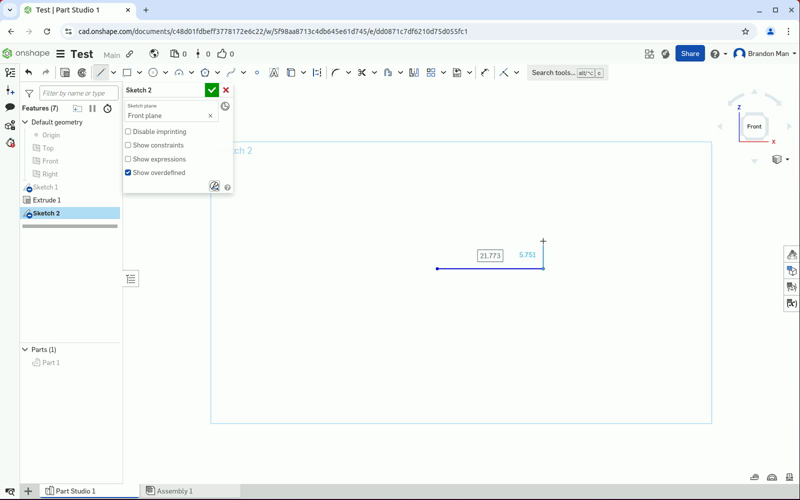
click(543, 240)
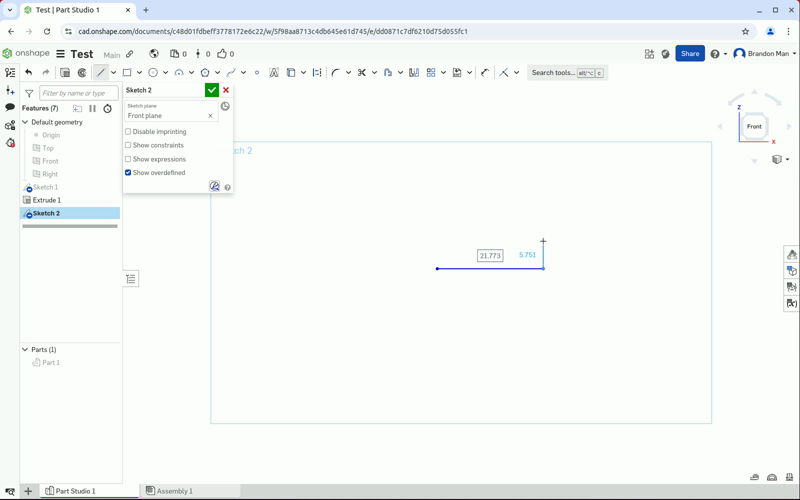
key_up(shift)
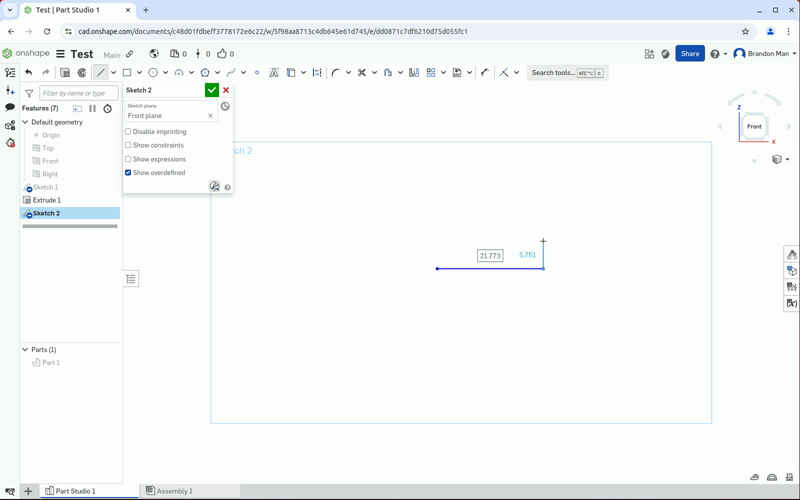
key_down(shift)
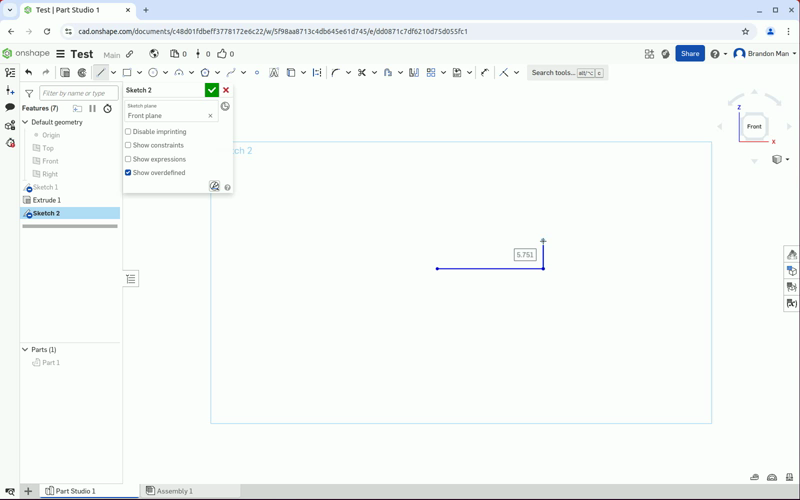
mouse_move(437, 240)
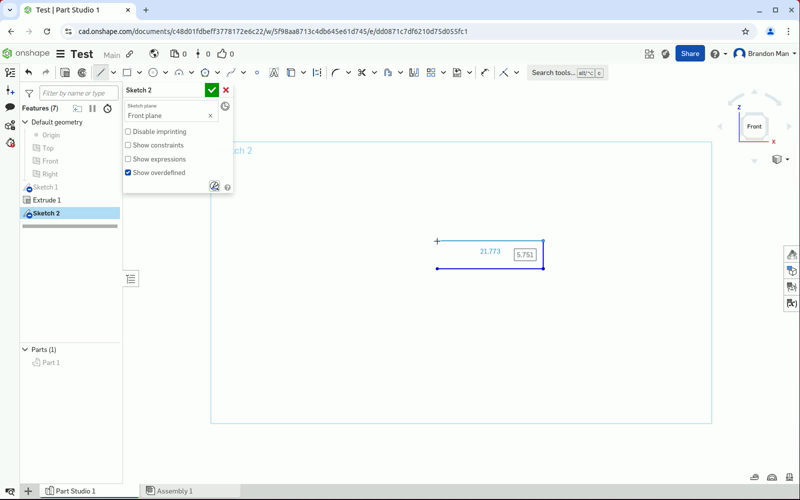
click(437, 240)
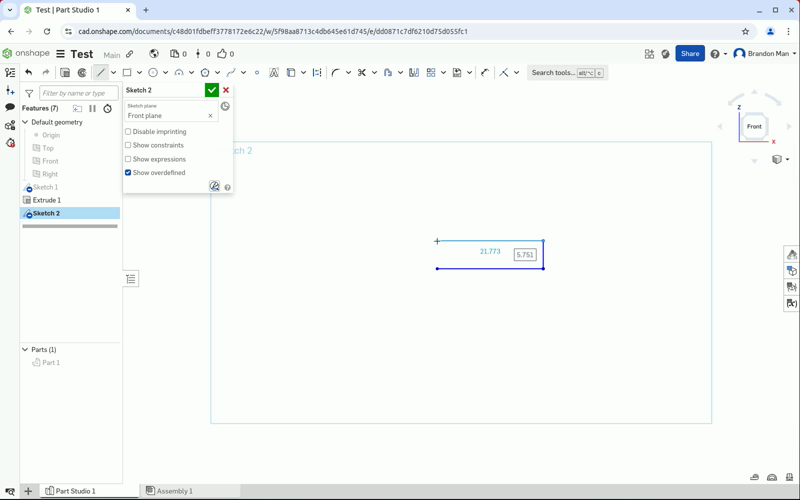
key_up(shift)
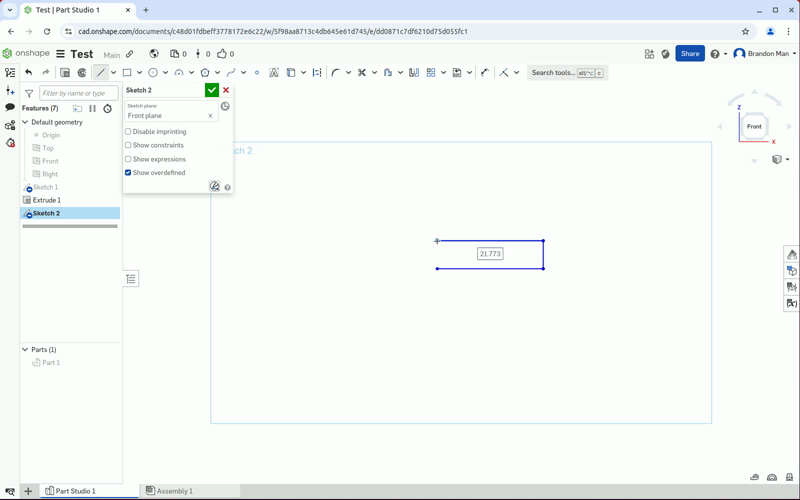
mouse_move(467, 240)
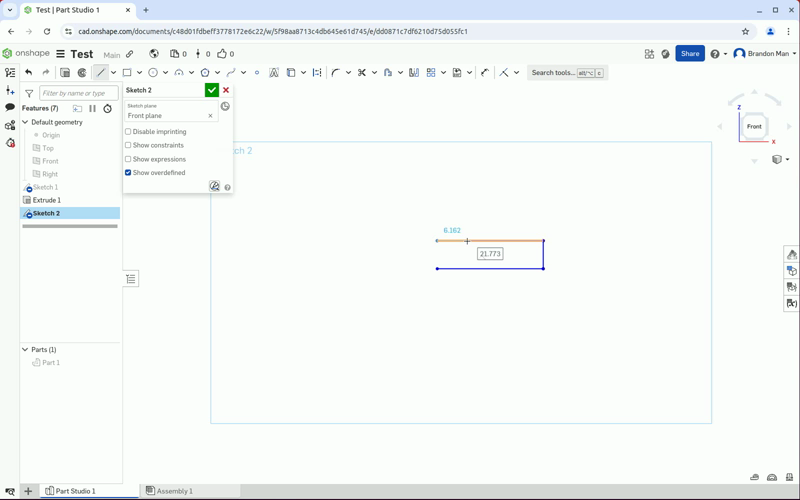
key_down(shift)
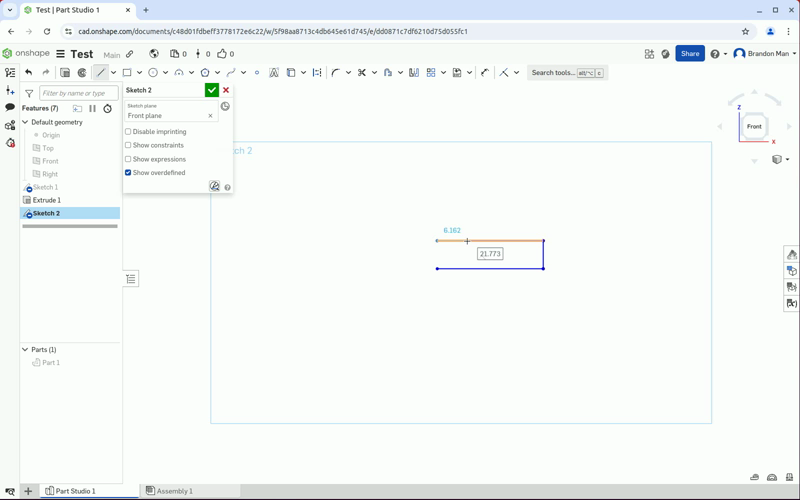
mouse_move(437, 268)
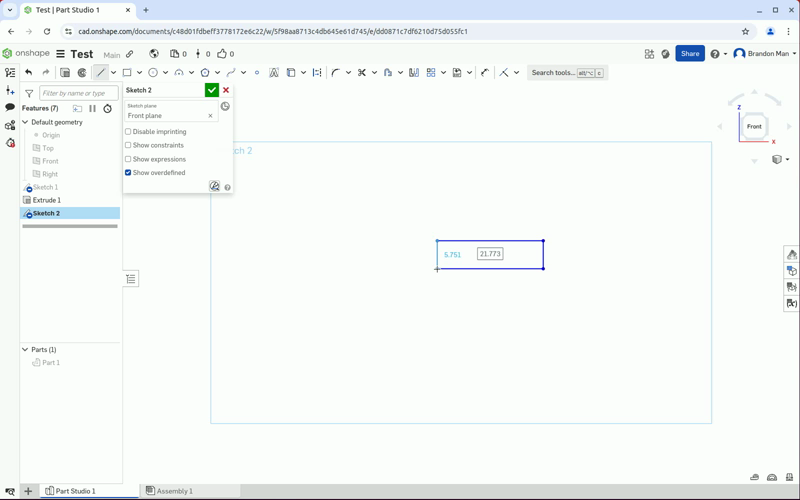
key_up(shift)
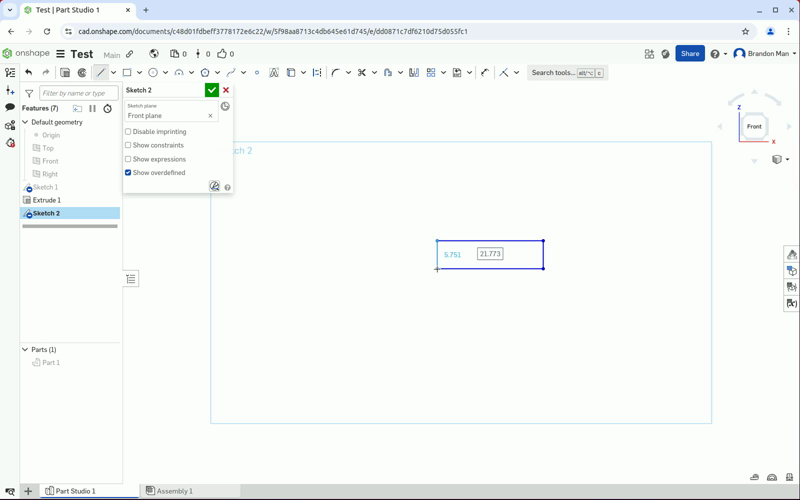
click(437, 268)
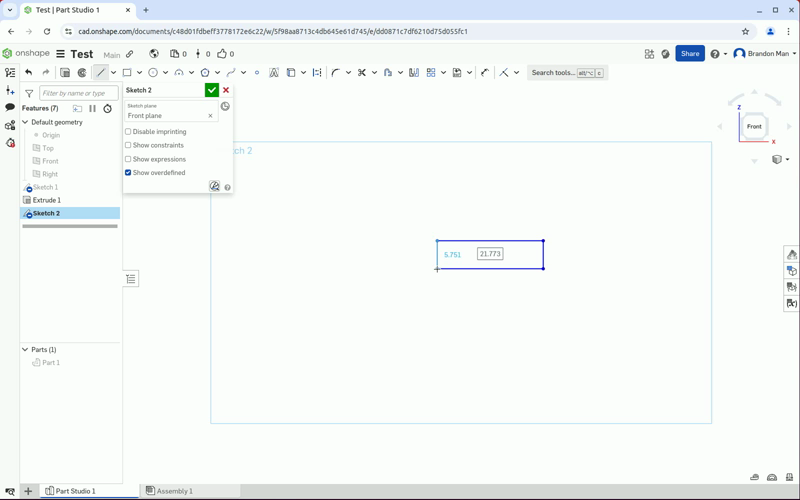
key(esc)
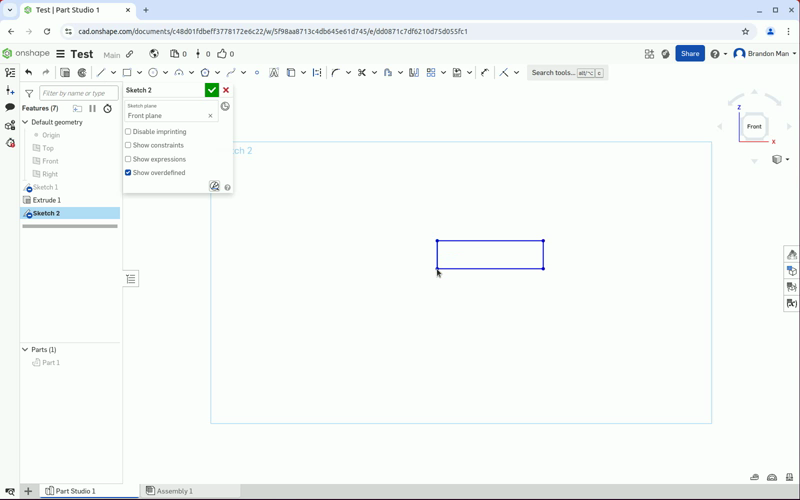
mouse_move(522, 245)
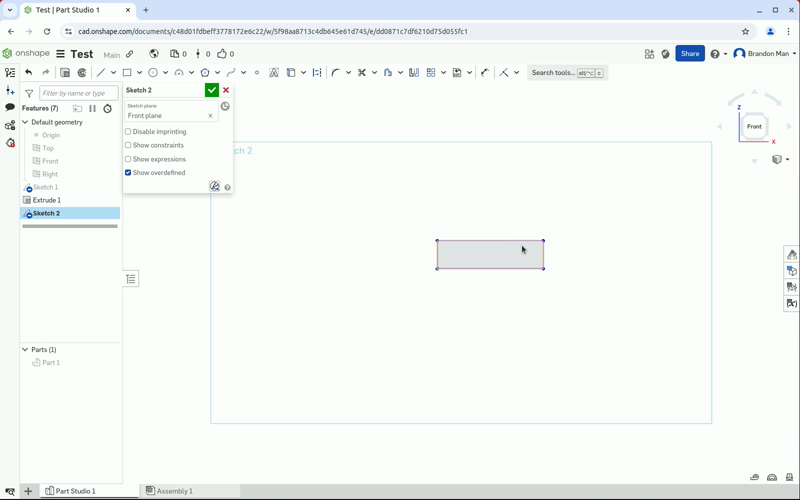
click(522, 245)
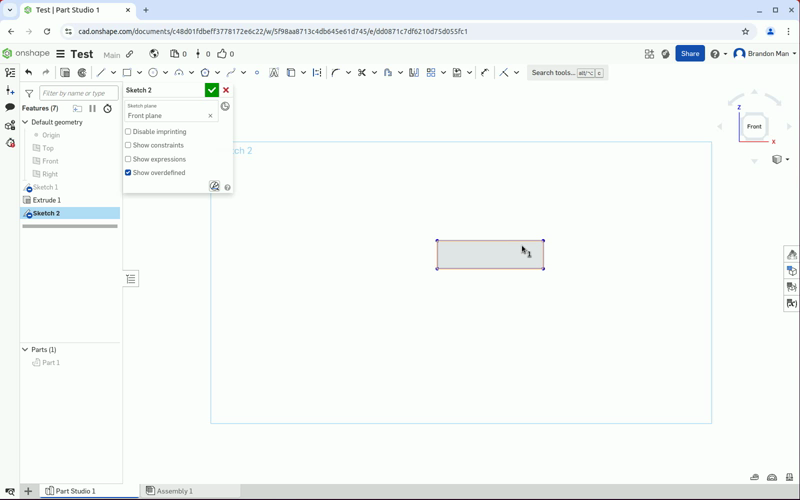
mouse_move(73, 352)
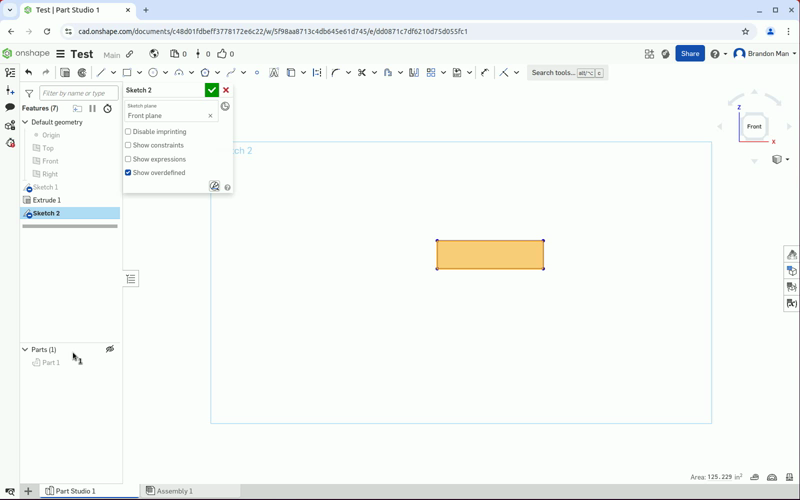
key(shift+y)
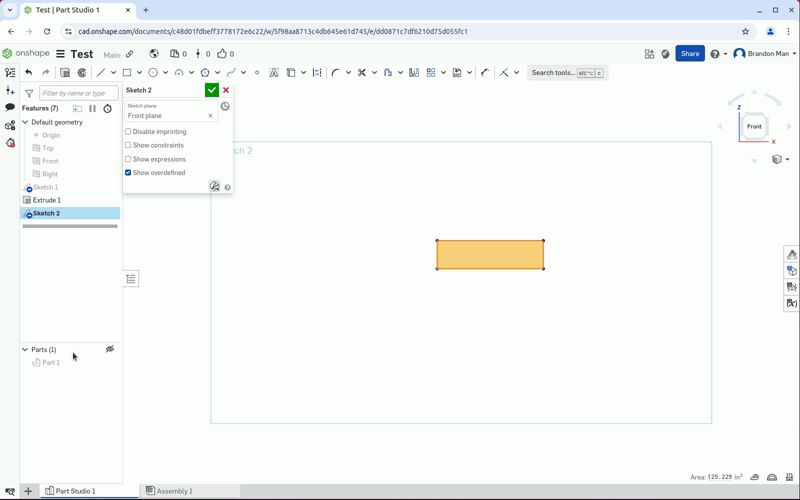
key(shift+e)
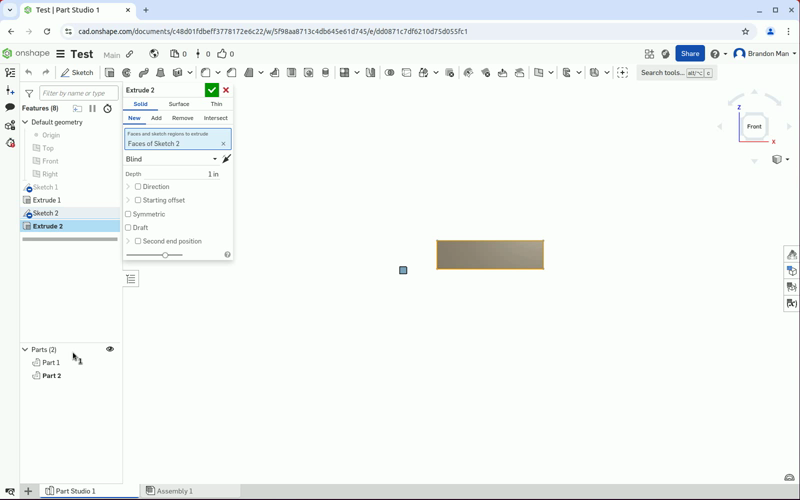
mouse_move(143, 106)
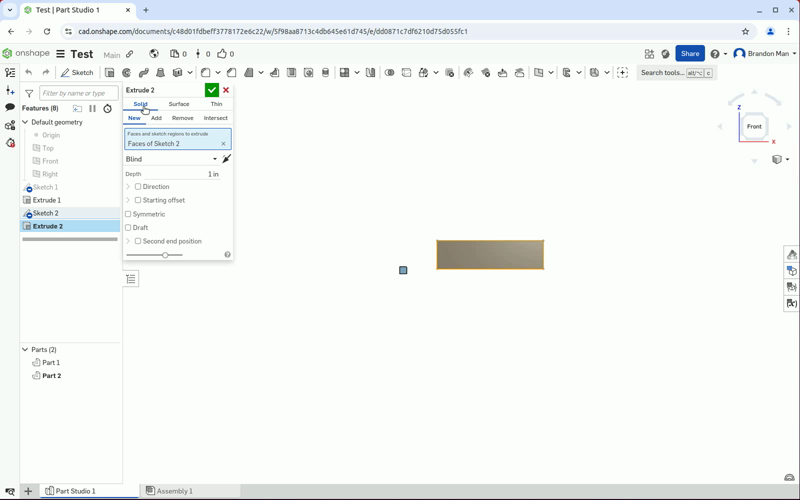
click(143, 106)
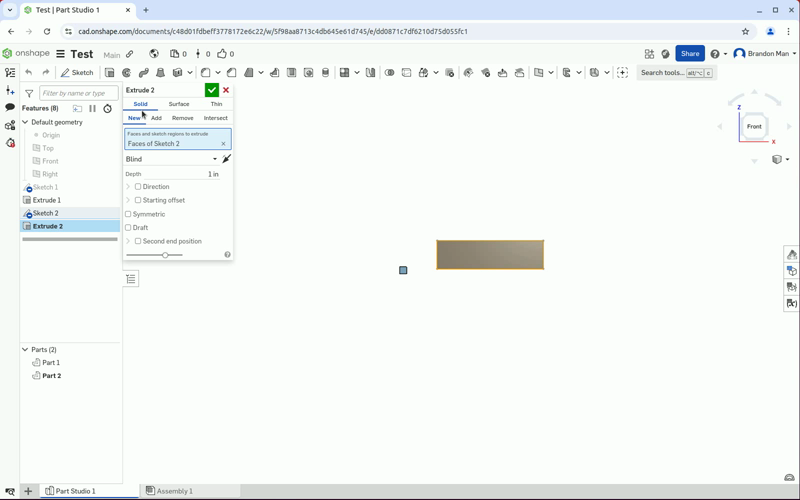
mouse_move(137, 120)
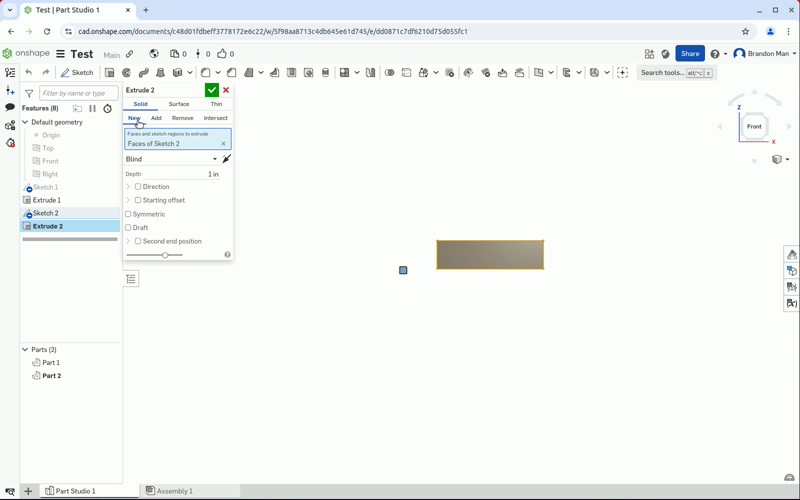
click(137, 120)
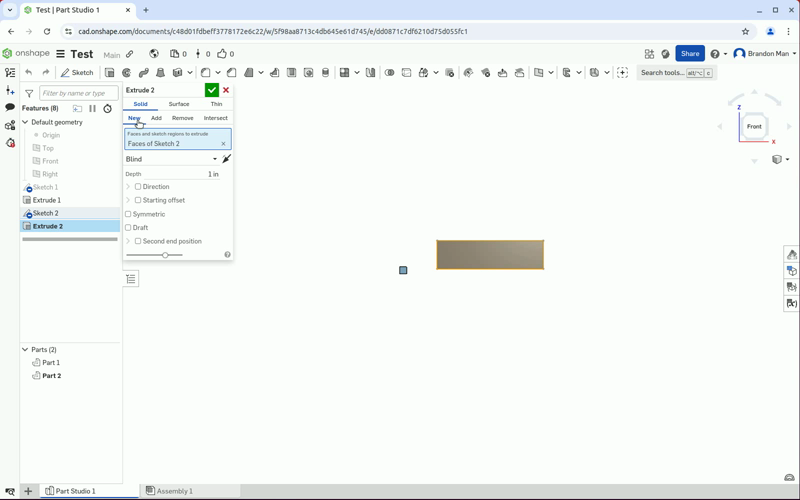
key(tab, 4)
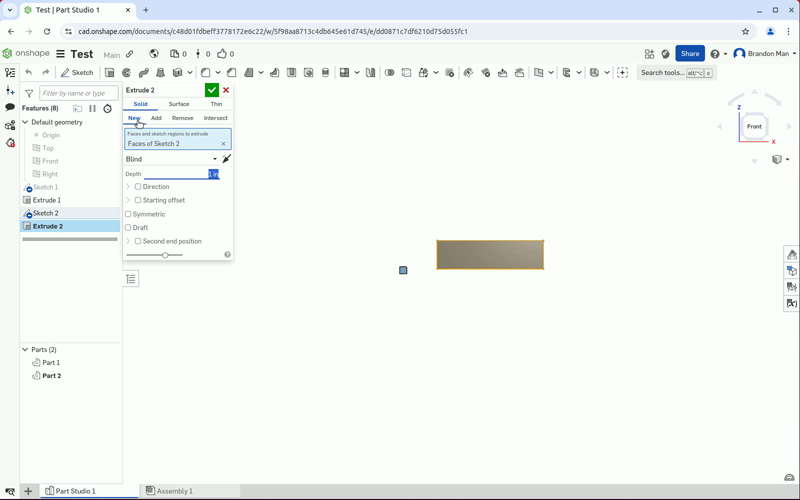
text(0.241)
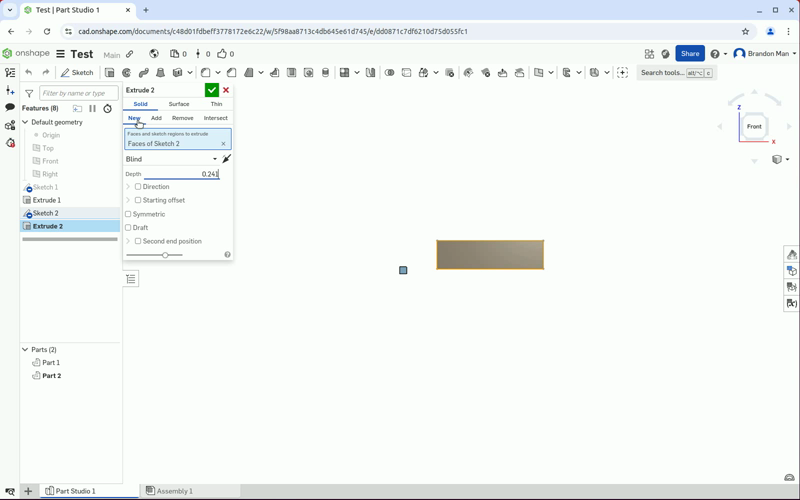
key(enter)
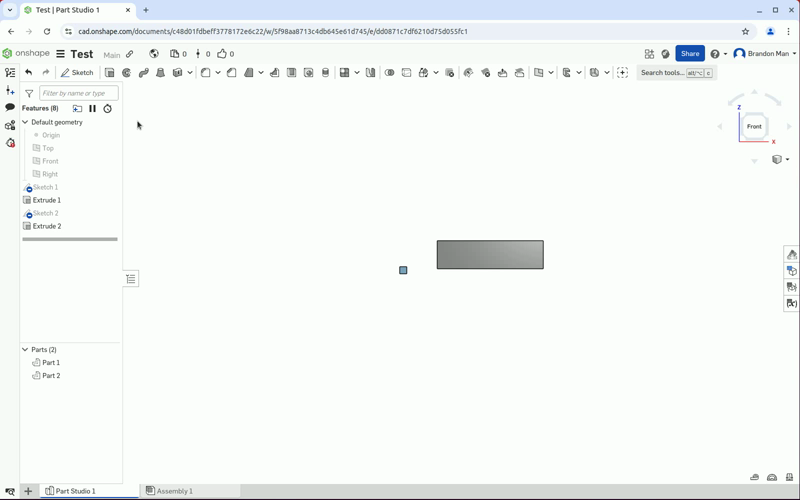
key(shift+h)
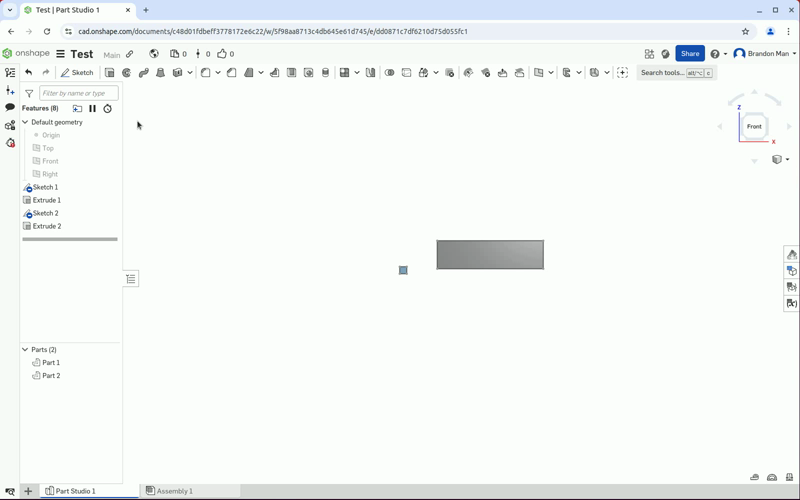
key(shift+h)
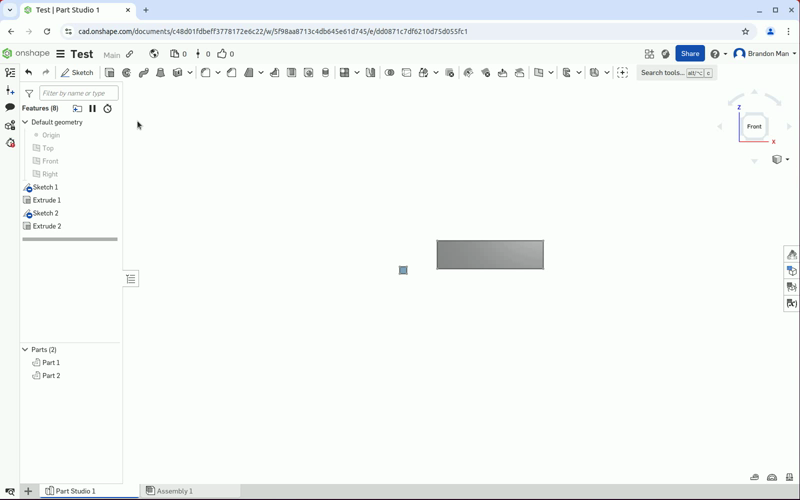
key(shift+7)
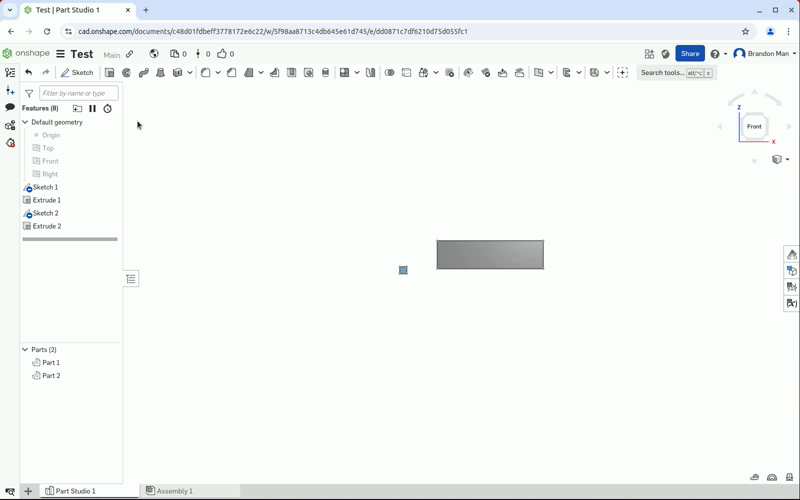
key(left, 2)
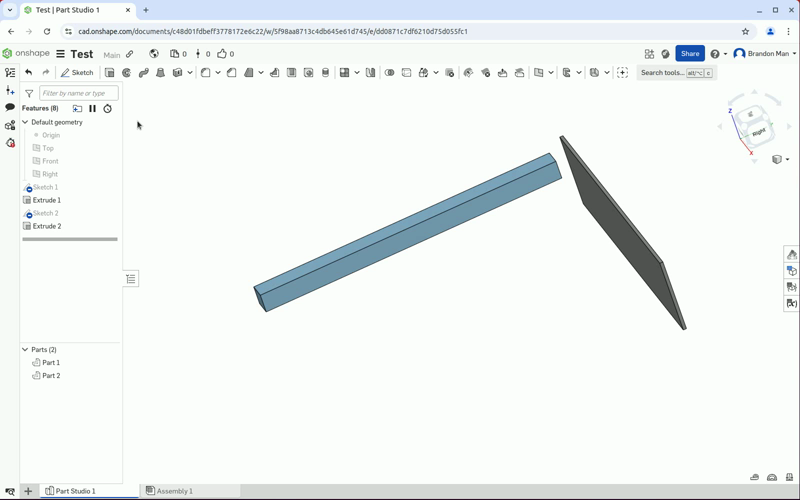
key(down, 2)
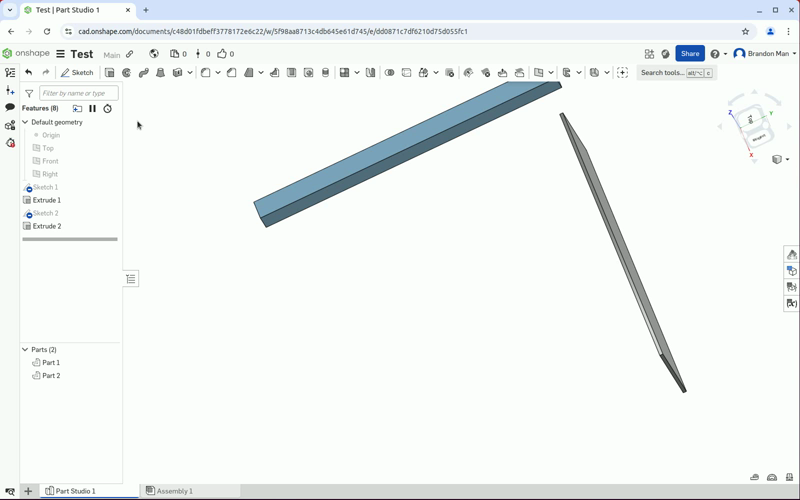
key(up, 2)
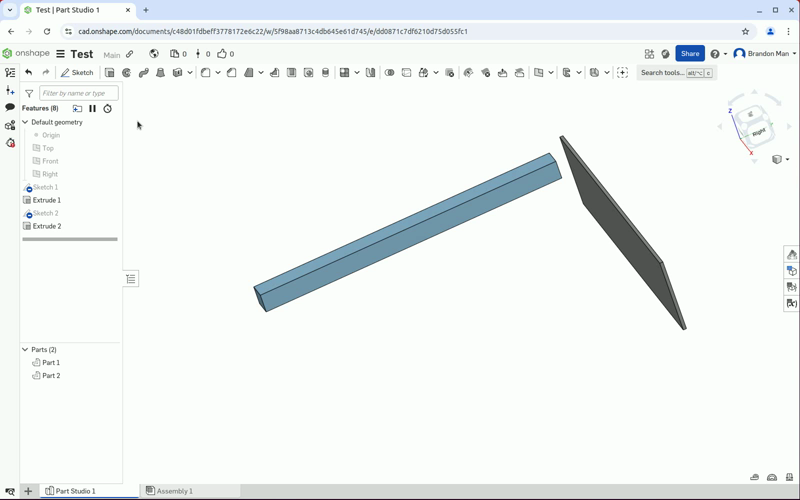
key(right, 2)
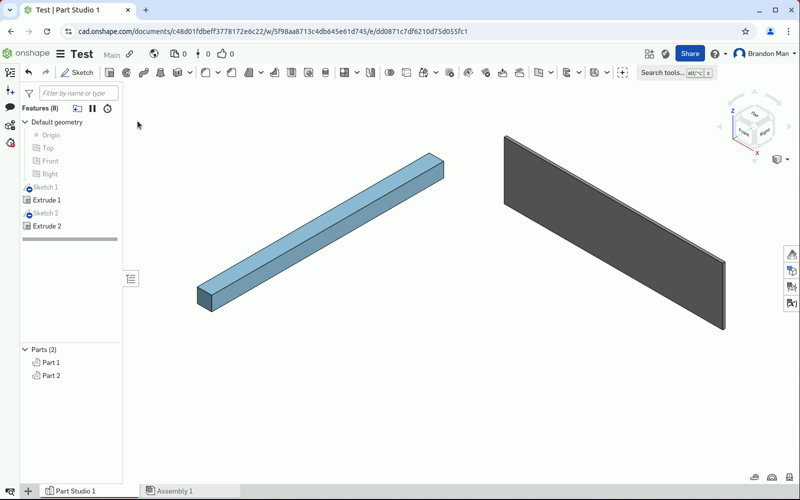
mouse_move(73, 189)
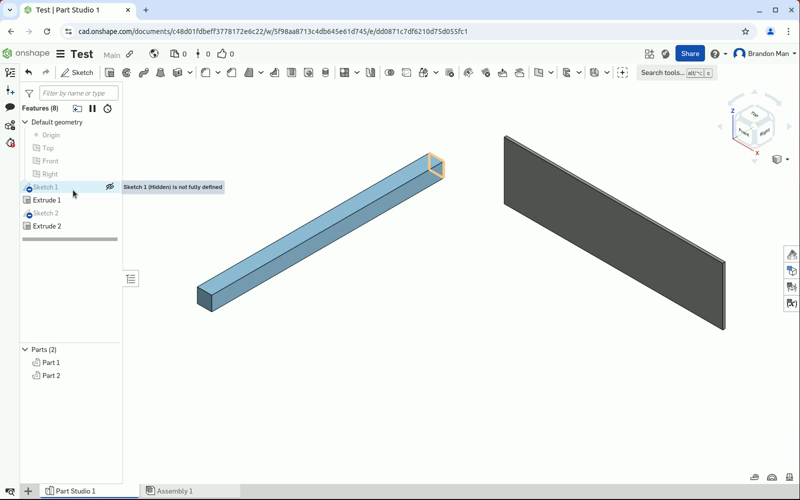
click(73, 189)